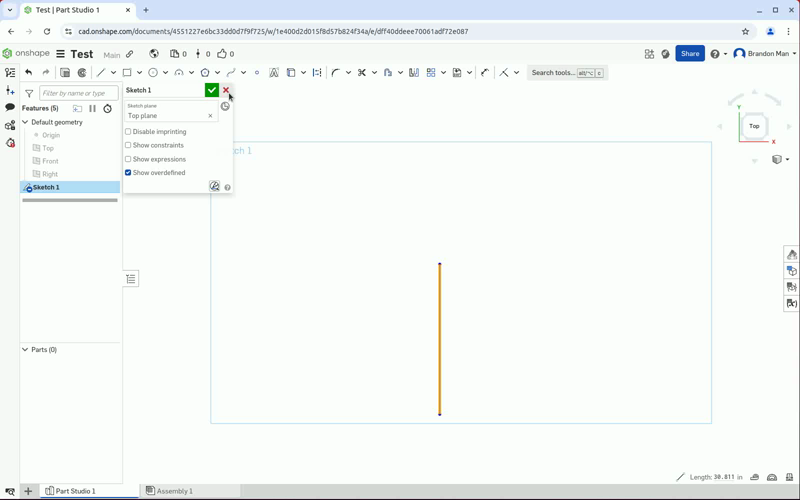
key(shift+h)
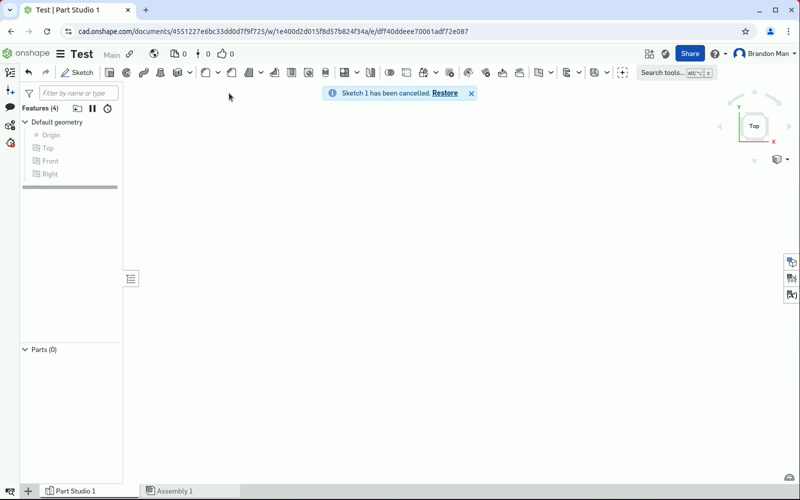
mouse_move(73, 352)
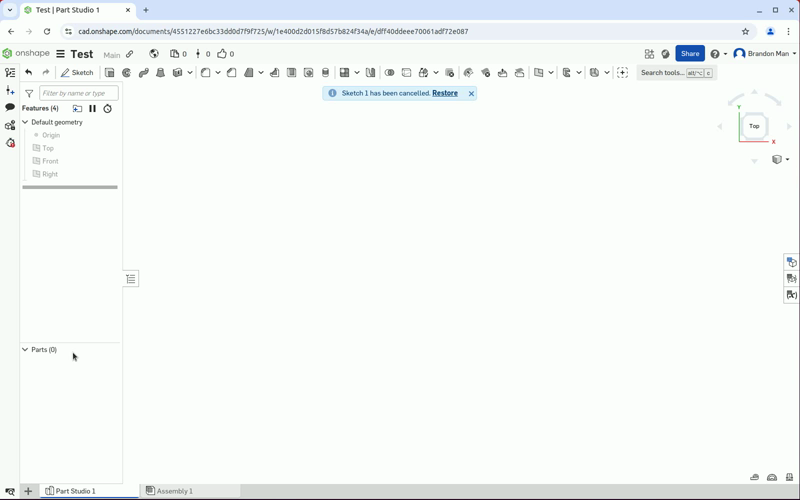
key(y)
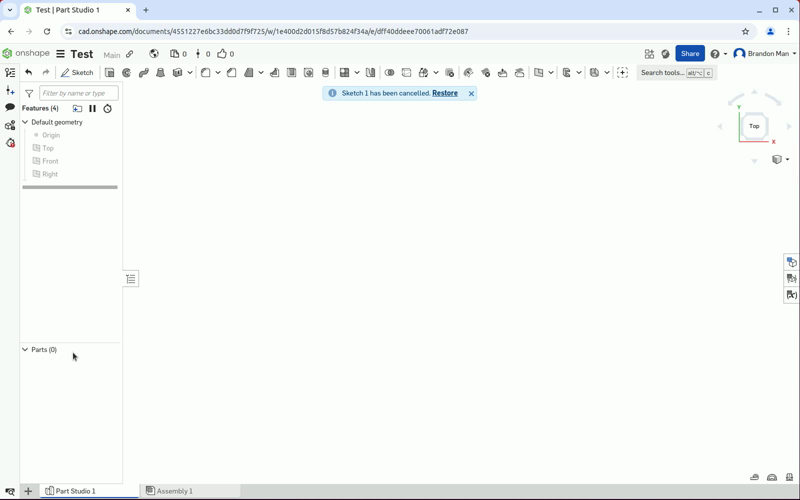
key(shift+p)
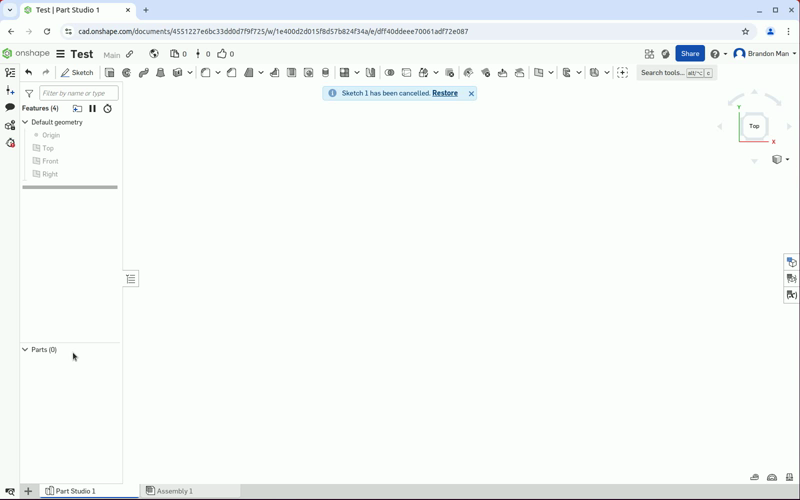
key(space)
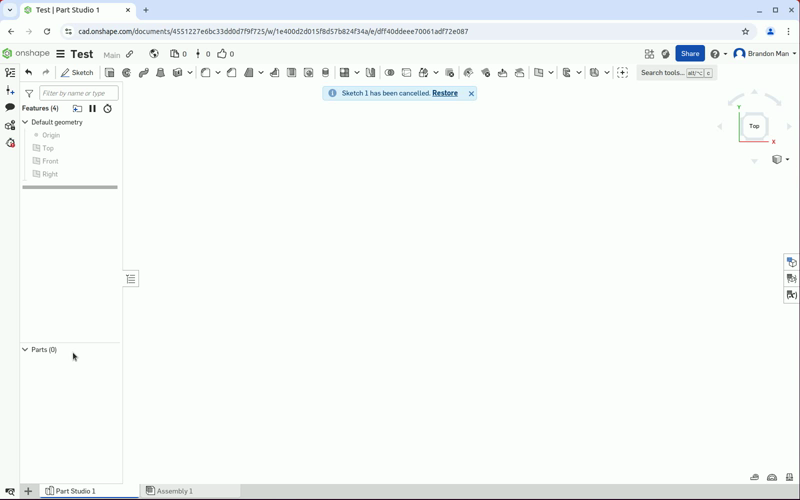
key_down(shift)
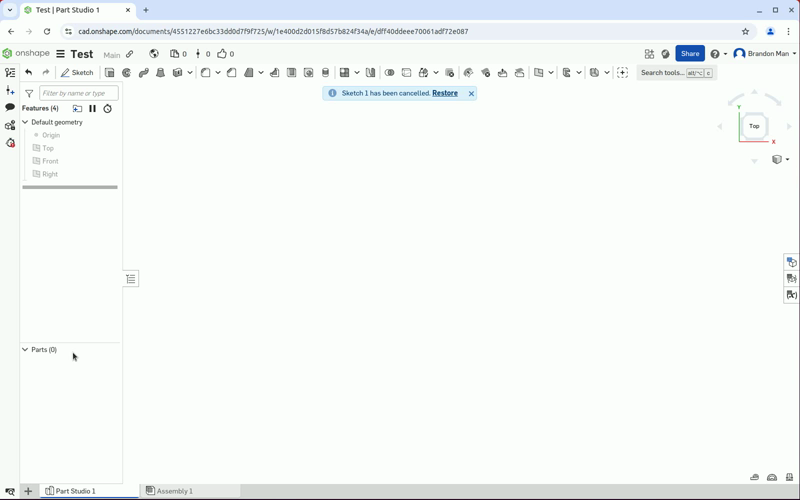
key(up)
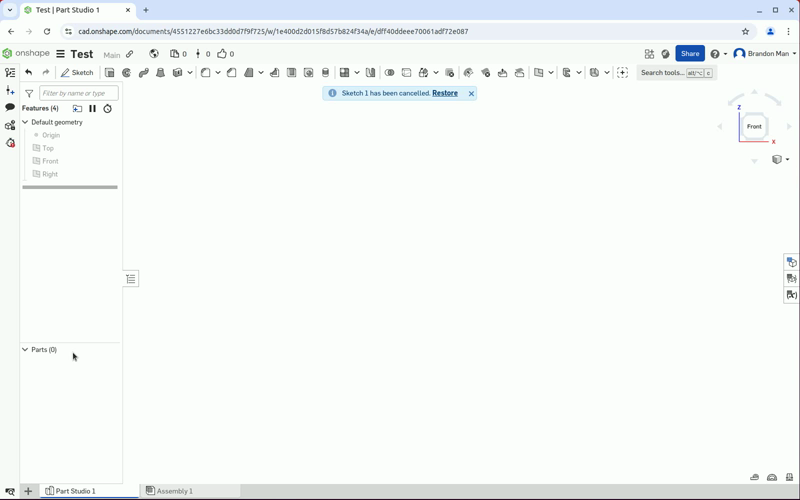
key_up(shift)
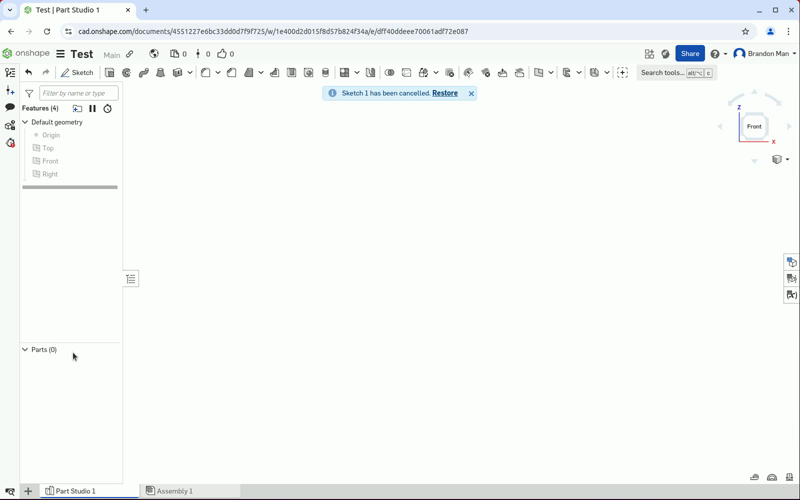
mouse_move(73, 352)
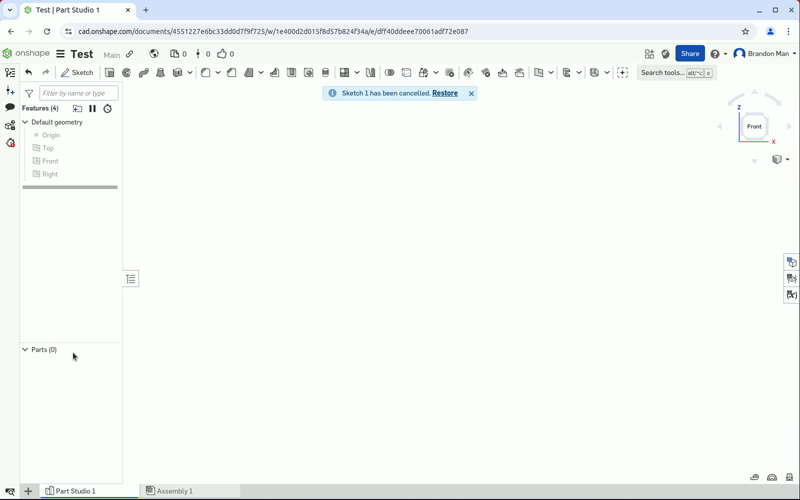
key(shift+y)
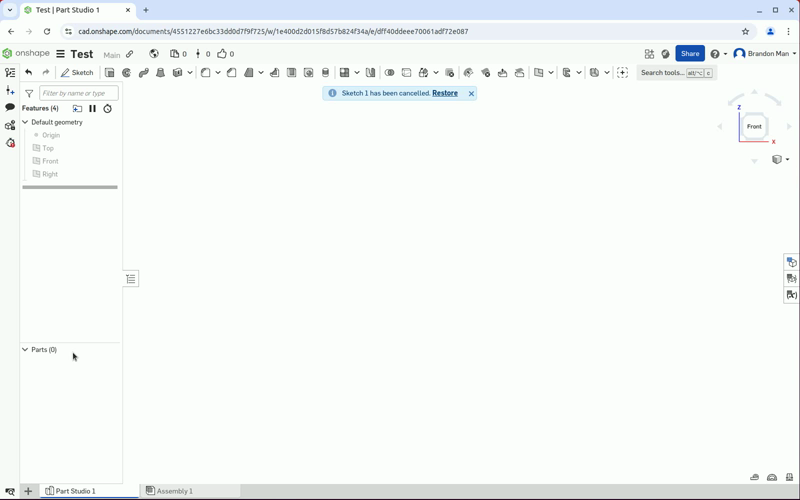
key(shift+s)
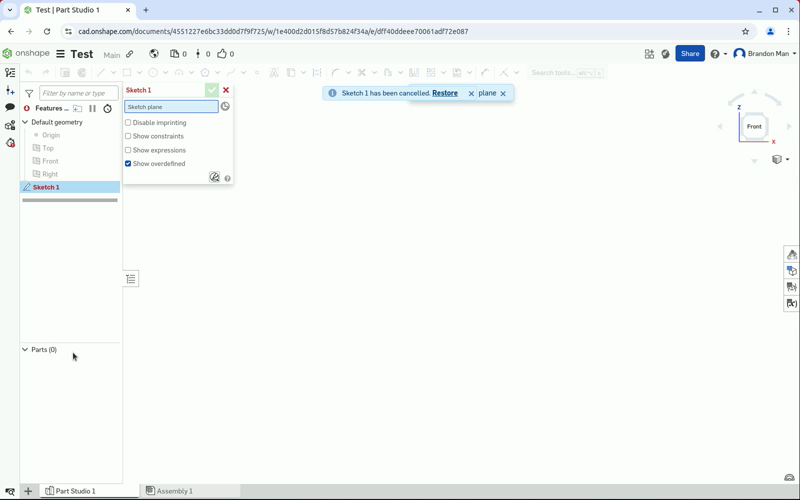
mouse_move(73, 163)
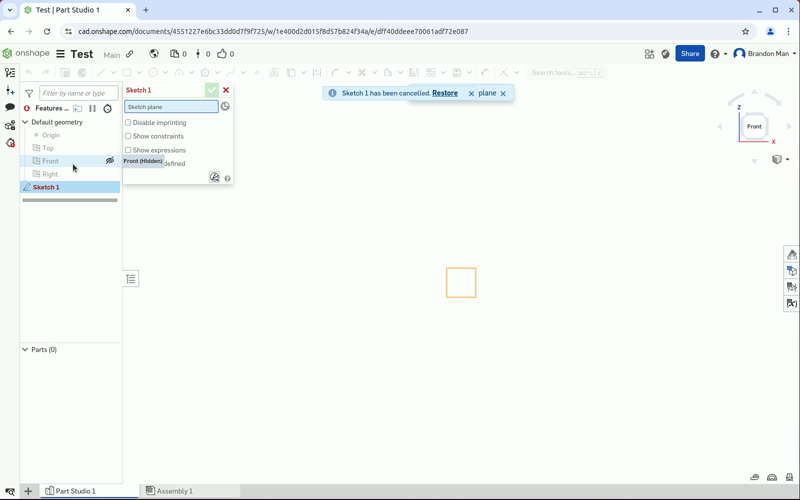
click(73, 163)
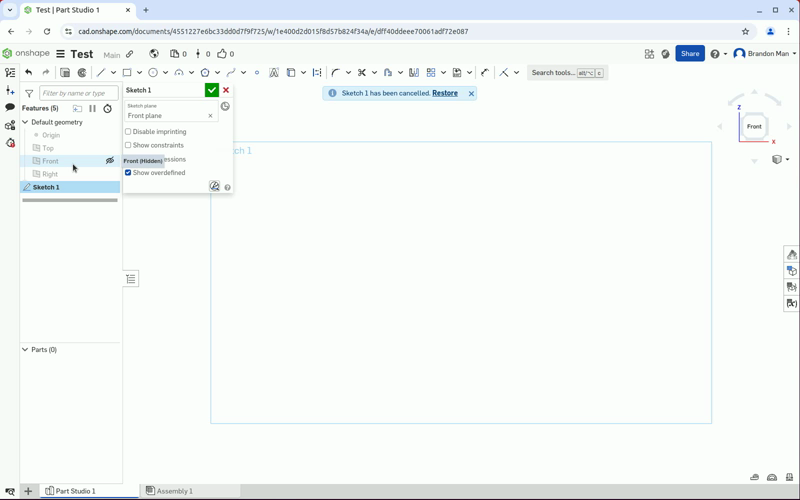
mouse_move(73, 352)
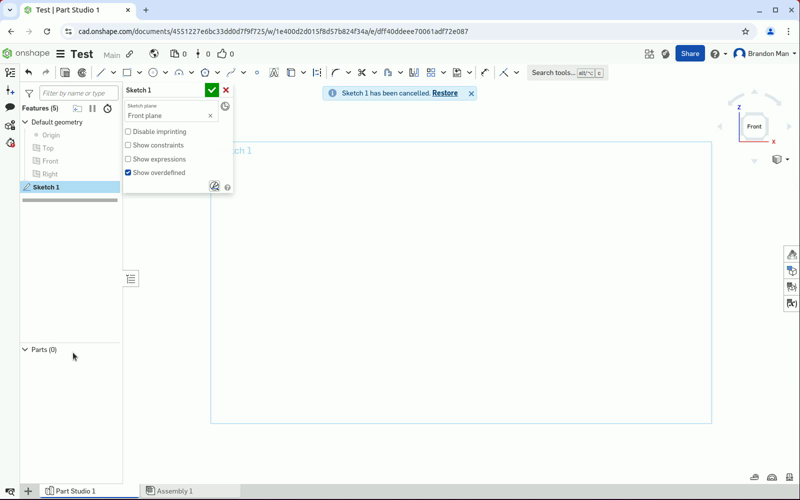
key(y)
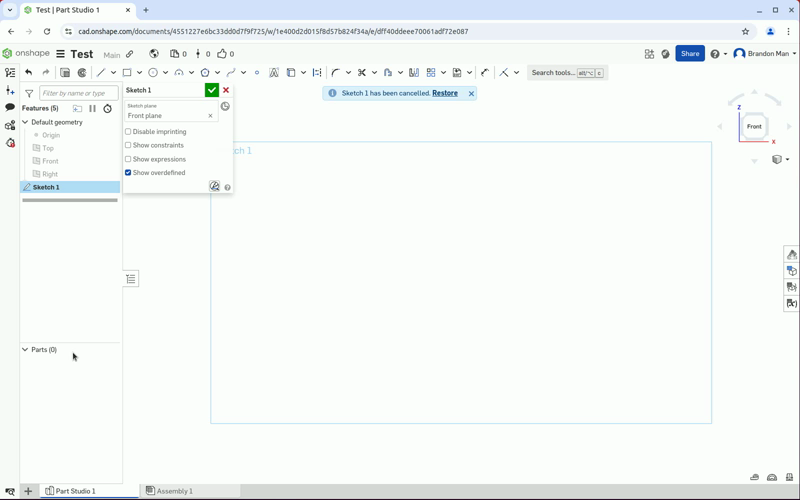
key(l)
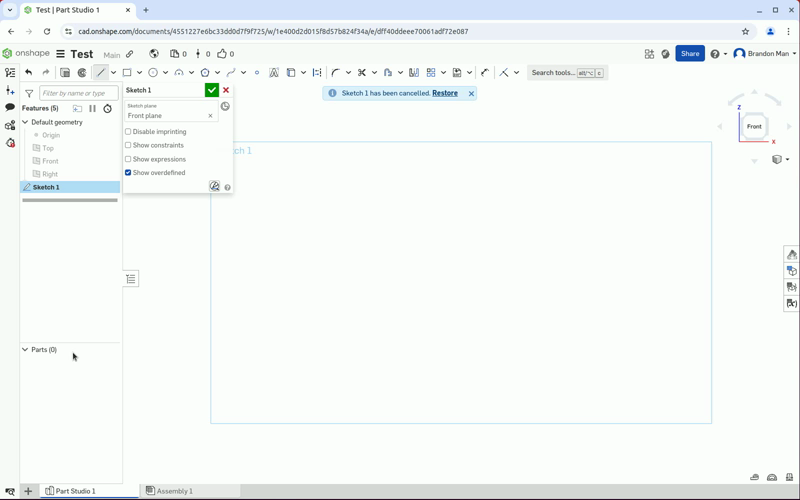
key_down(shift)
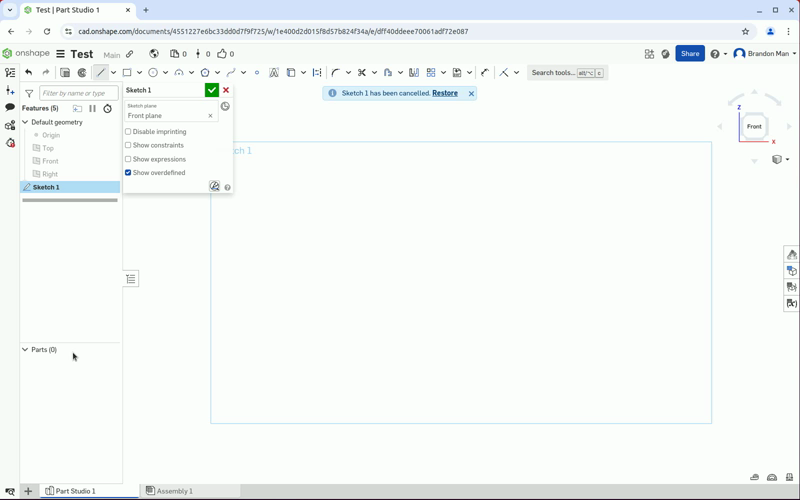
mouse_move(460, 282)
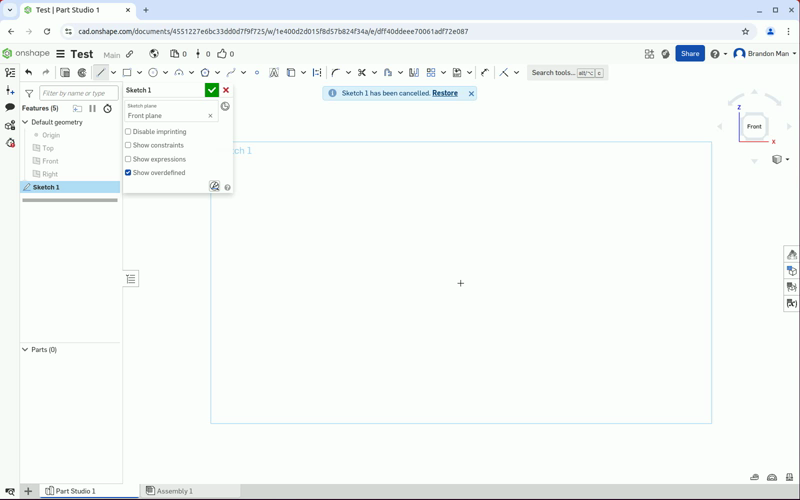
click(460, 282)
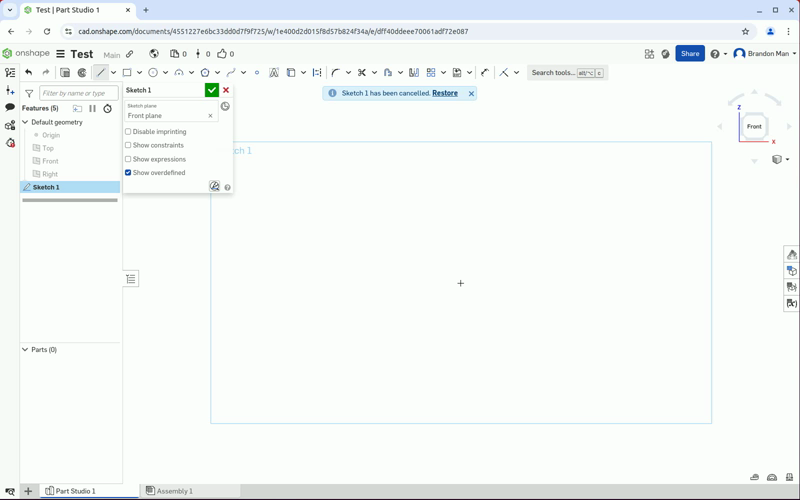
key_up(shift)
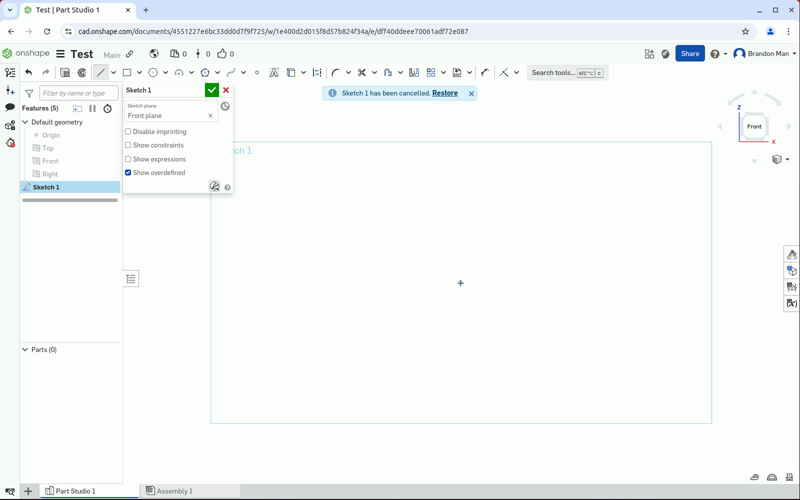
key_down(shift)
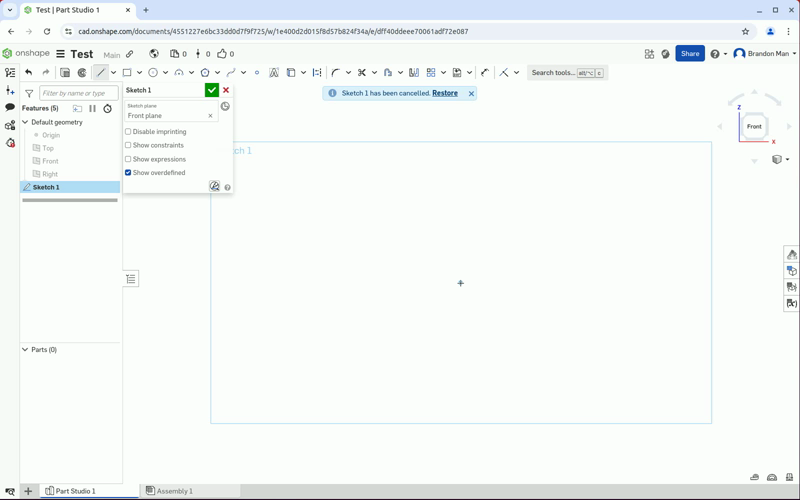
mouse_move(573, 282)
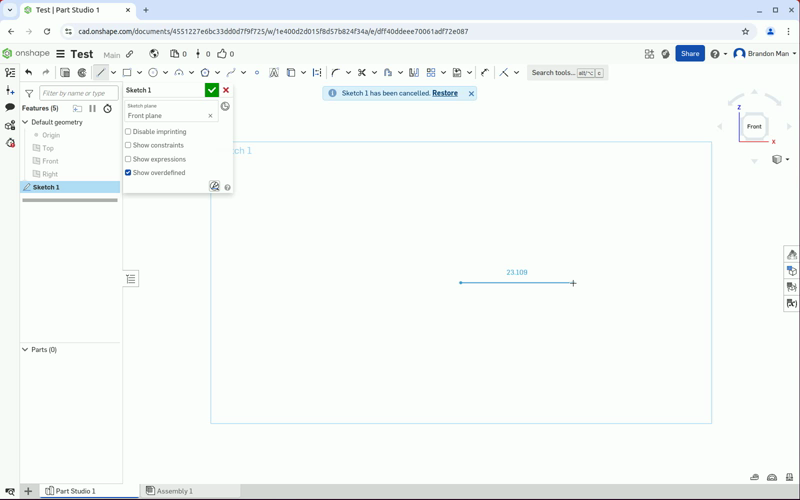
click(573, 282)
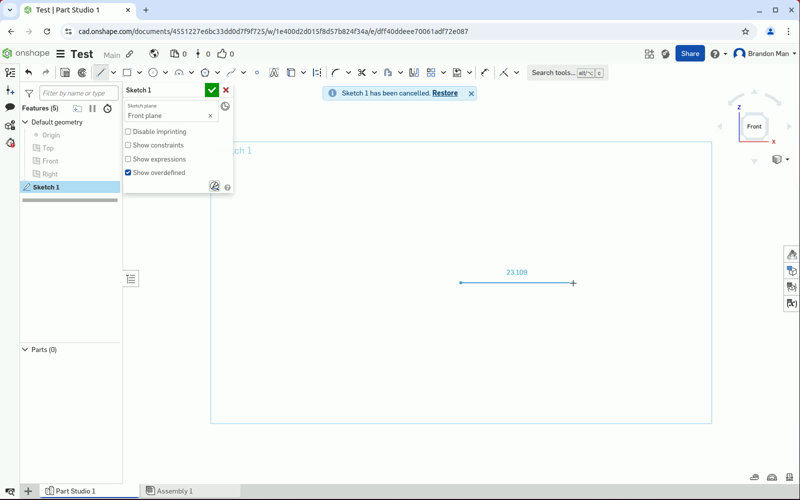
key_up(shift)
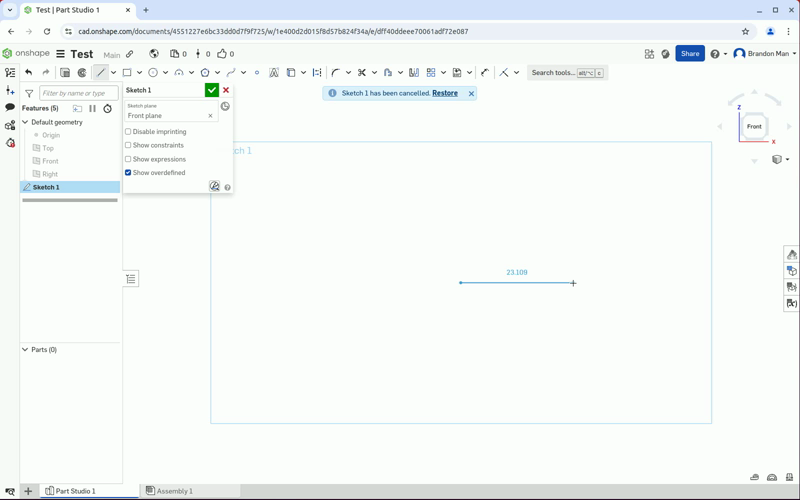
key_down(shift)
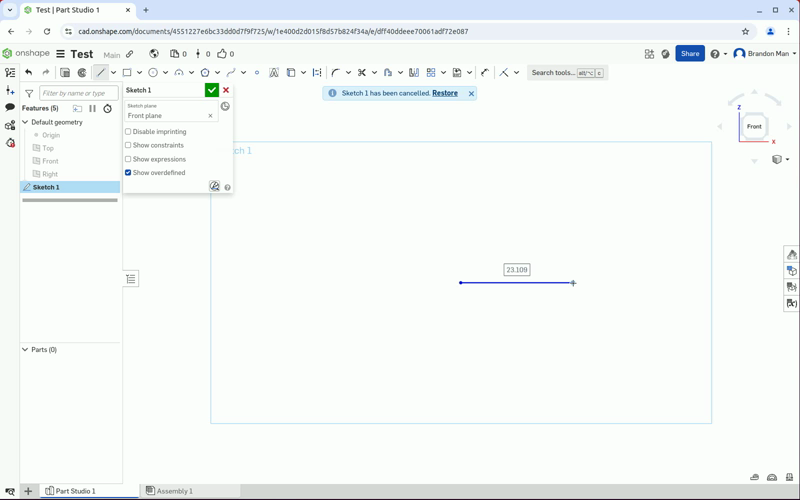
mouse_move(573, 192)
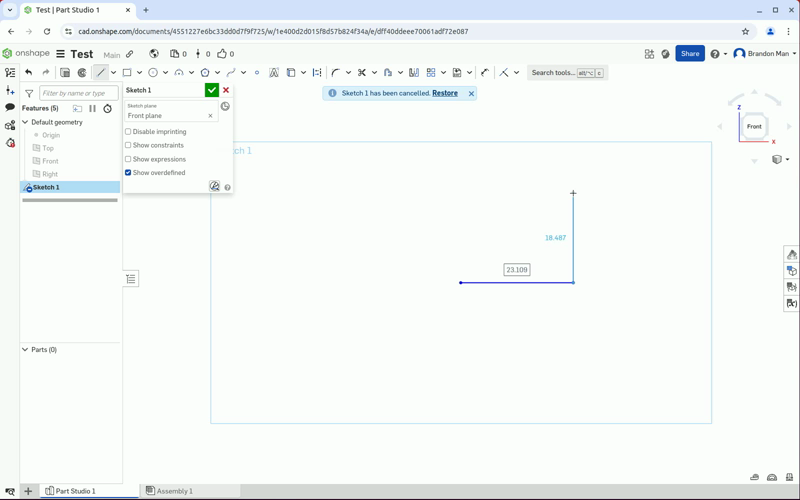
click(573, 192)
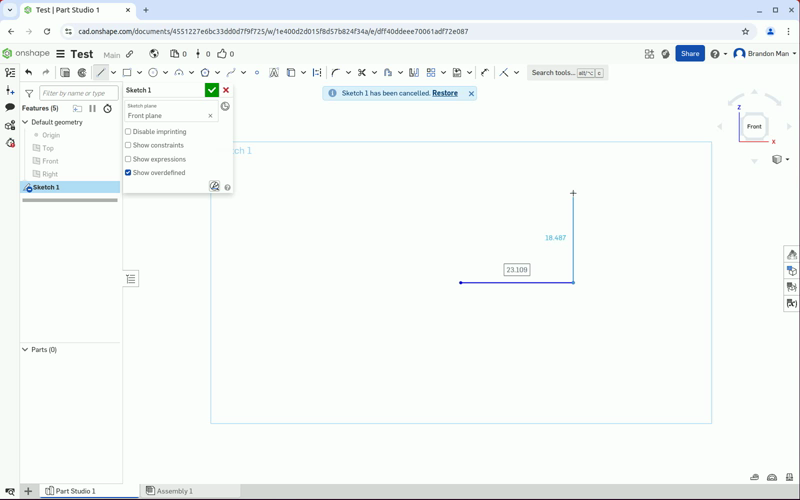
key_up(shift)
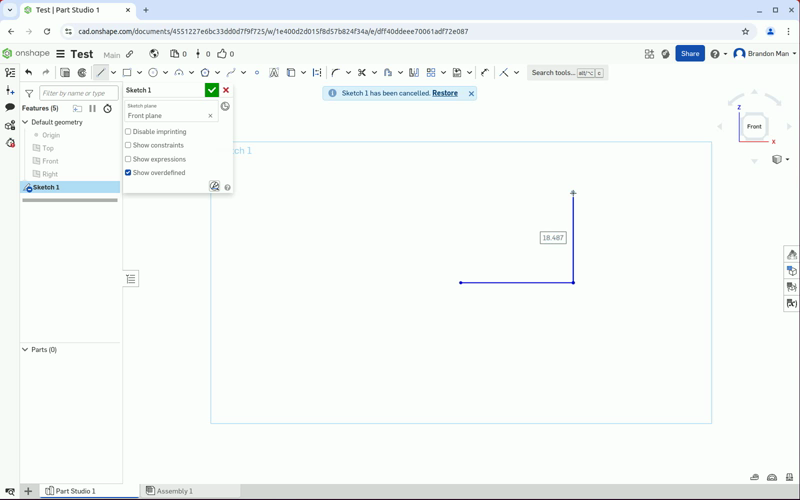
key_down(shift)
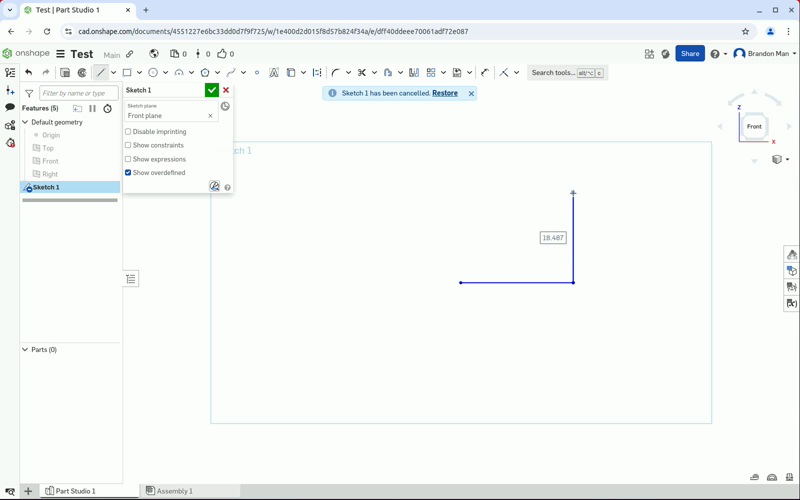
mouse_move(460, 192)
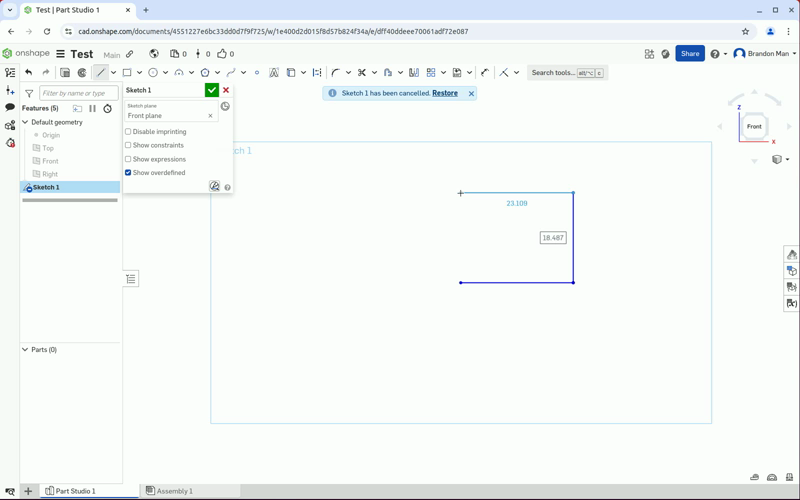
click(460, 192)
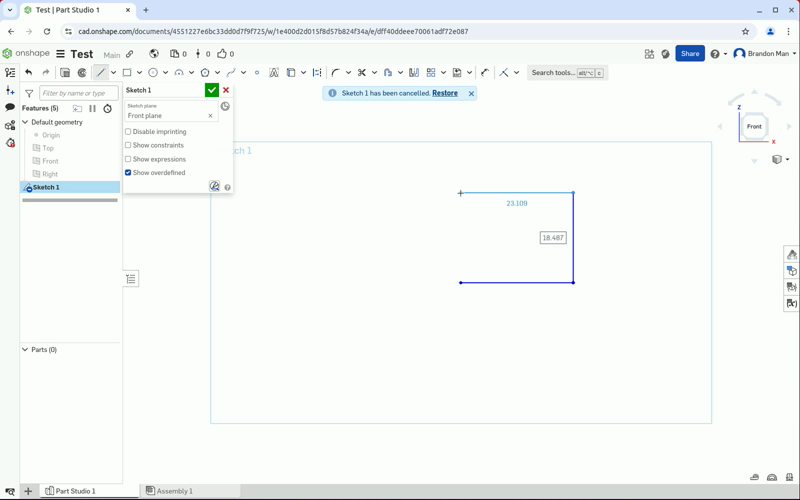
key_up(shift)
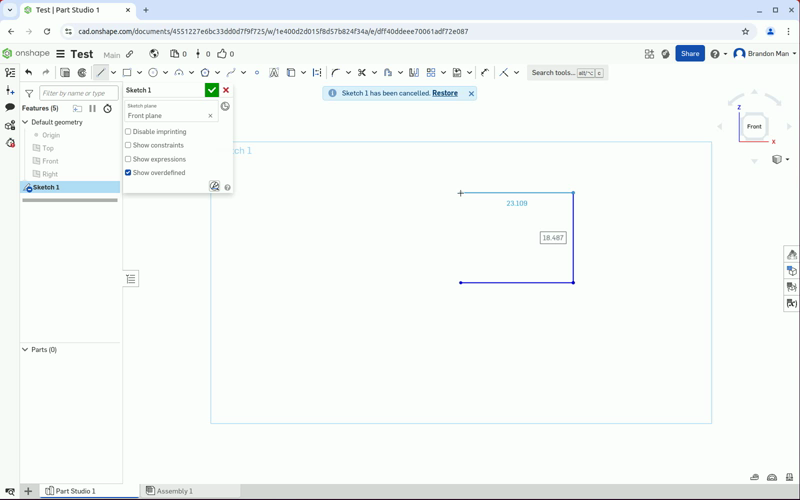
key_down(shift)
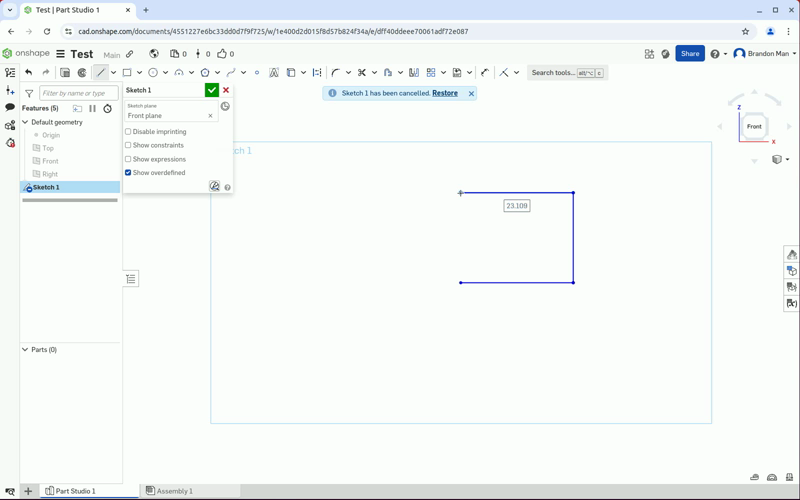
mouse_move(460, 282)
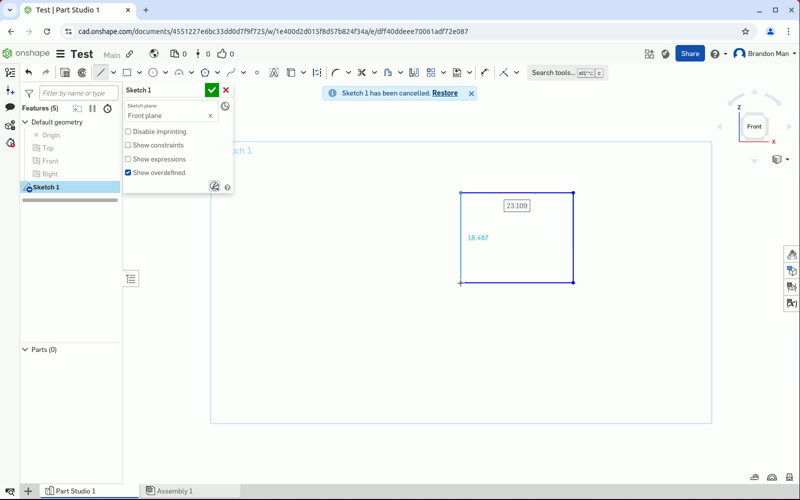
key_up(shift)
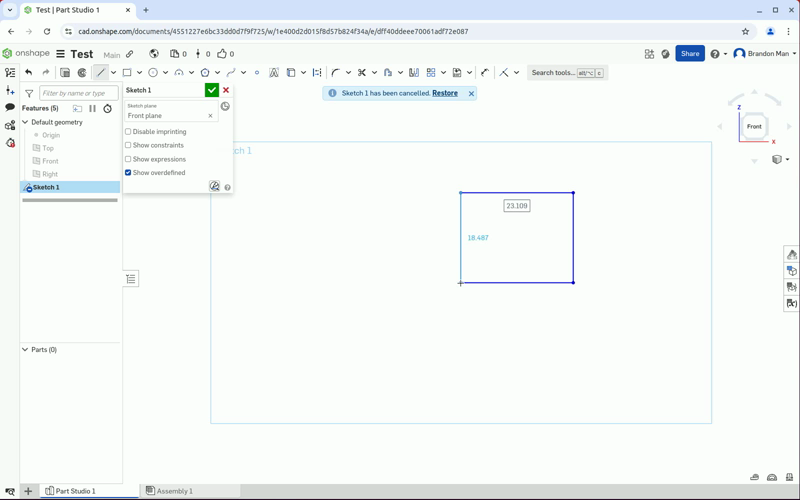
click(460, 282)
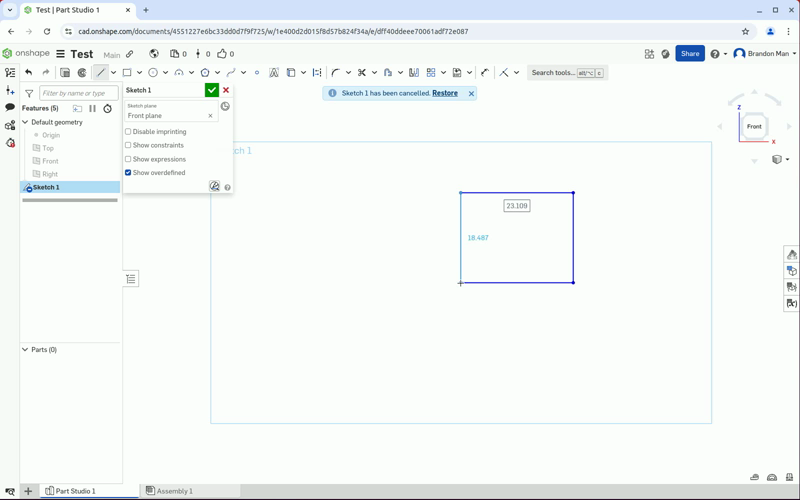
key(esc)
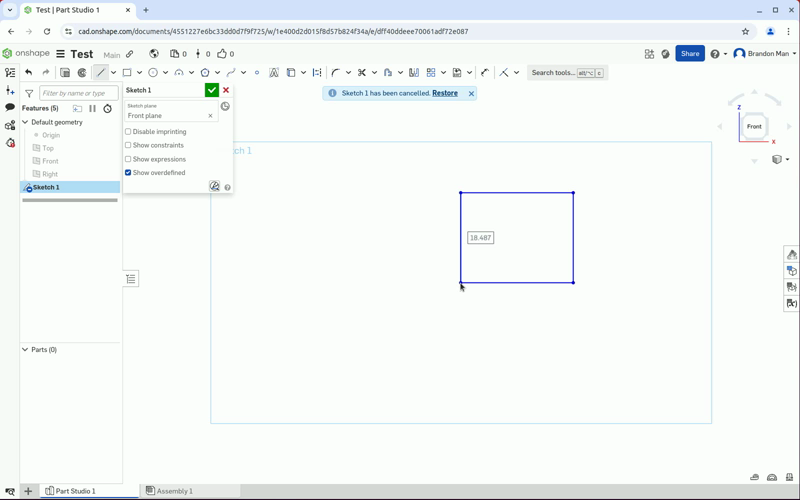
mouse_move(479, 267)
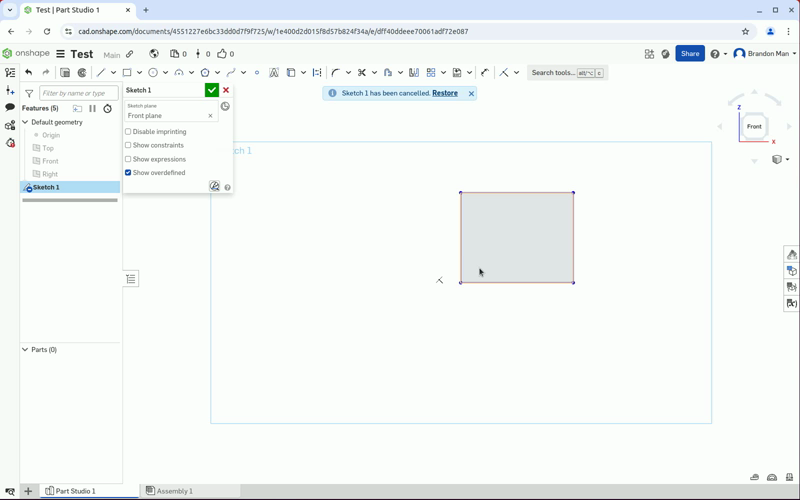
click(479, 267)
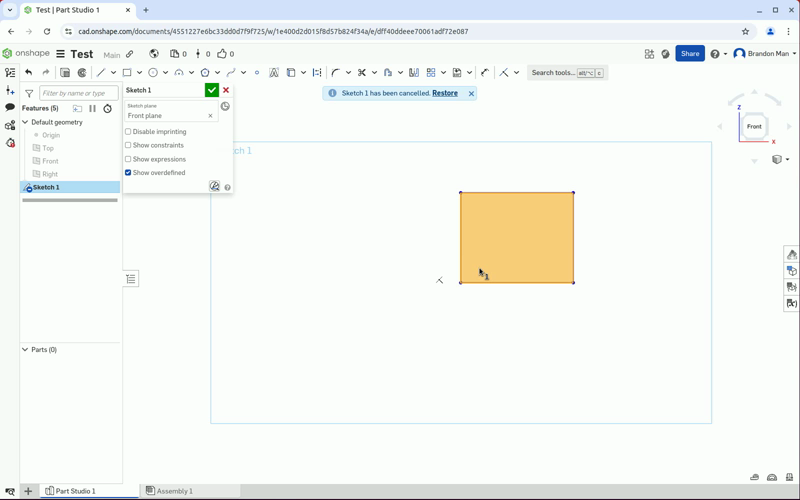
mouse_move(73, 352)
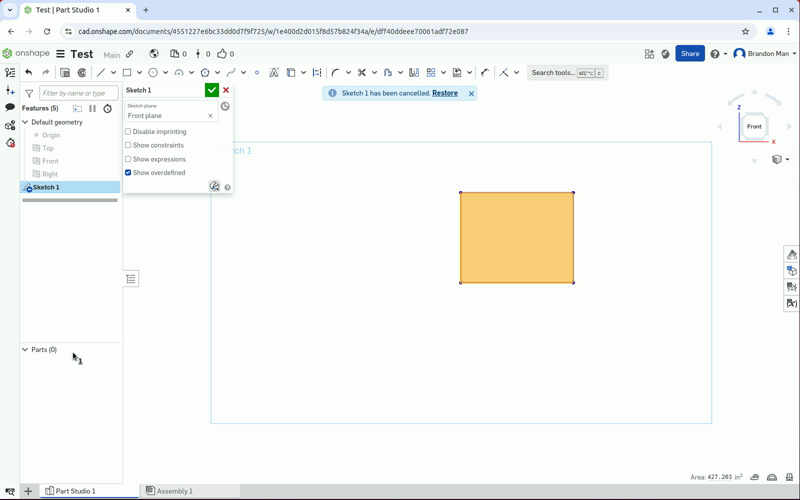
key(shift+y)
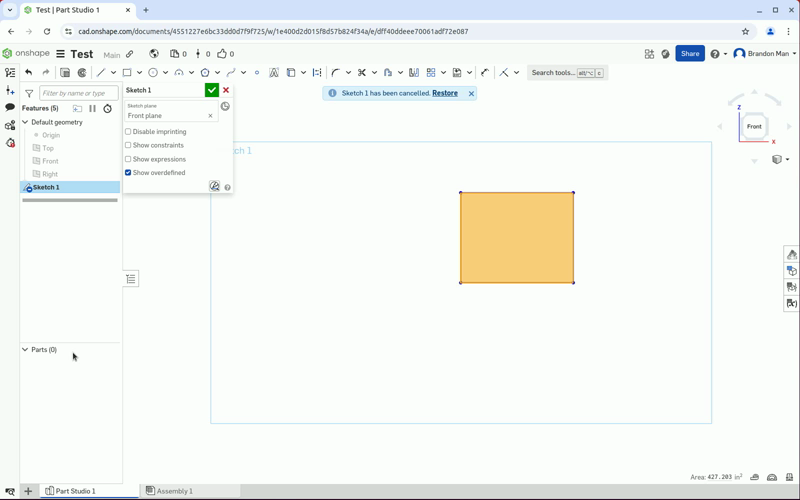
key(shift+e)
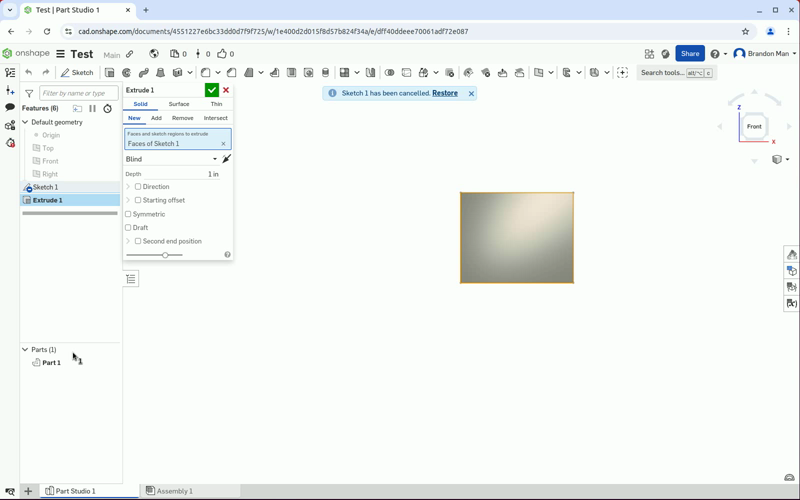
mouse_move(143, 106)
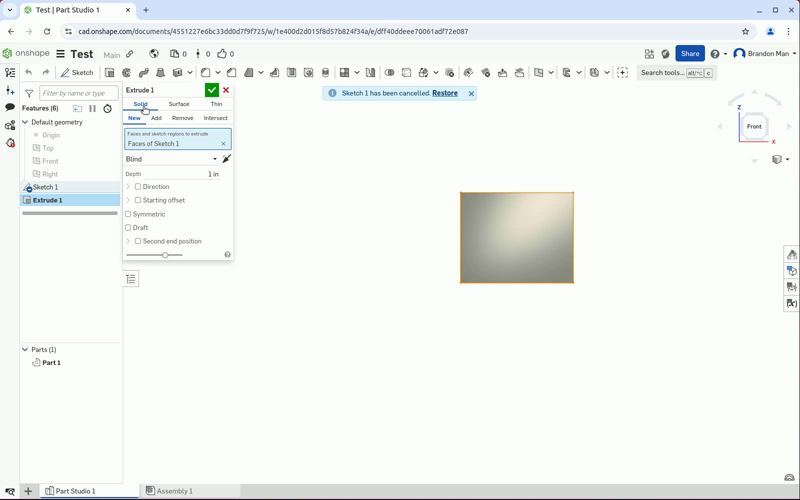
click(143, 106)
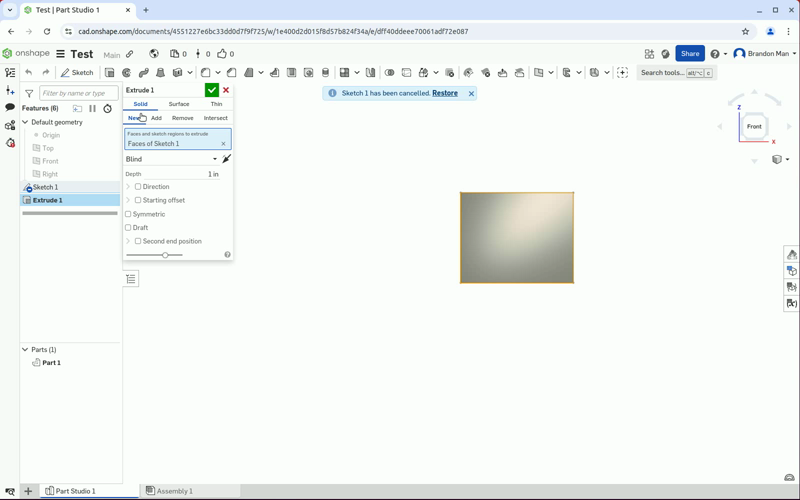
mouse_move(137, 120)
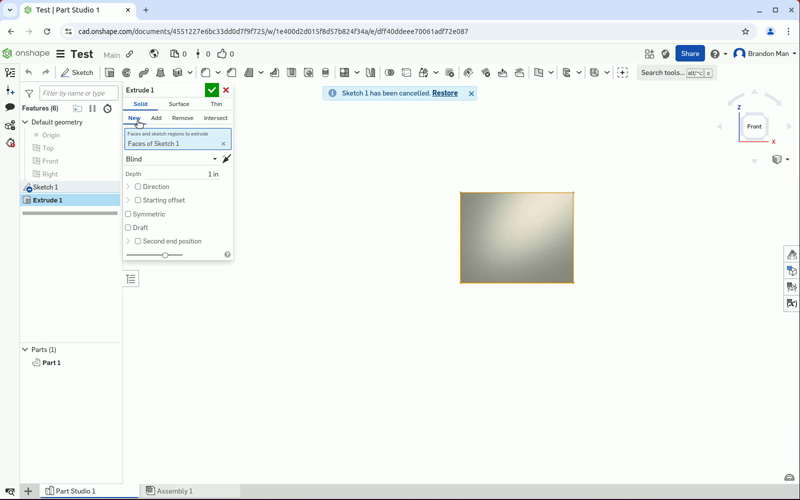
click(137, 120)
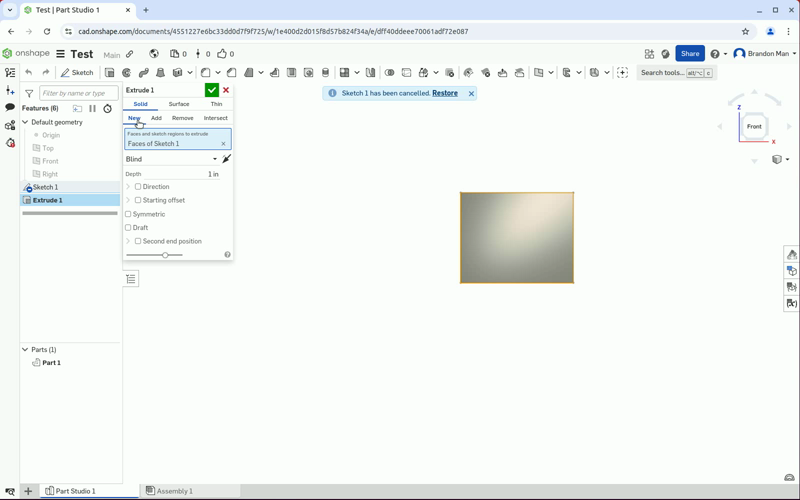
key(tab, 4)
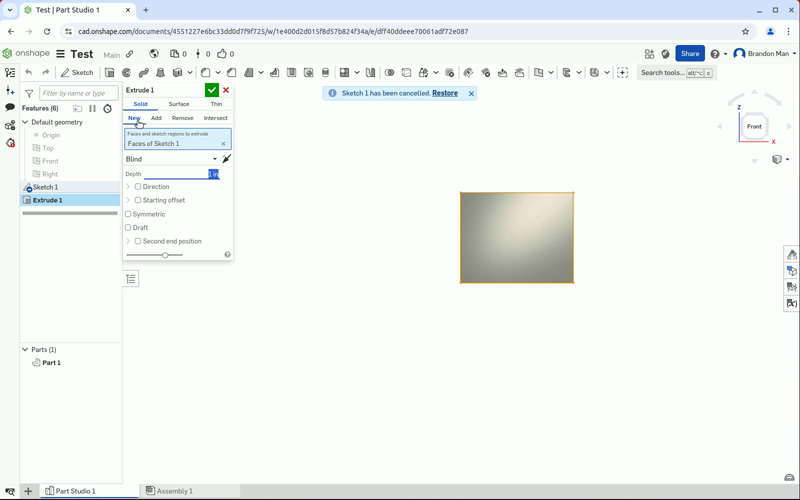
text(9.147)
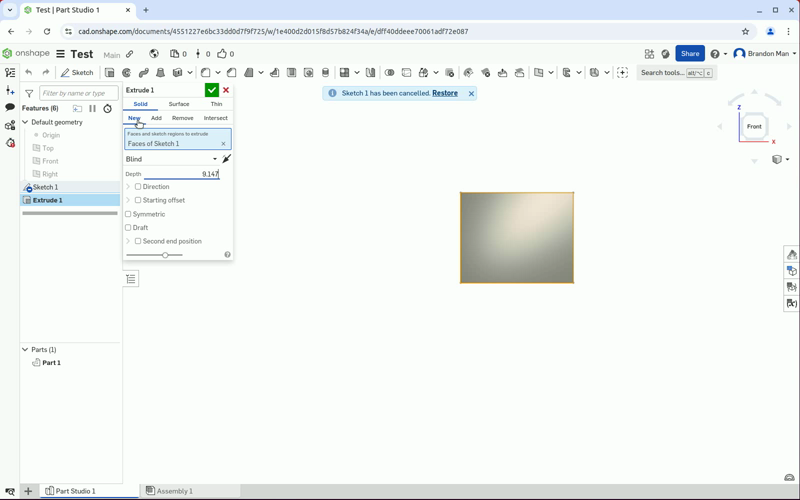
key(enter)
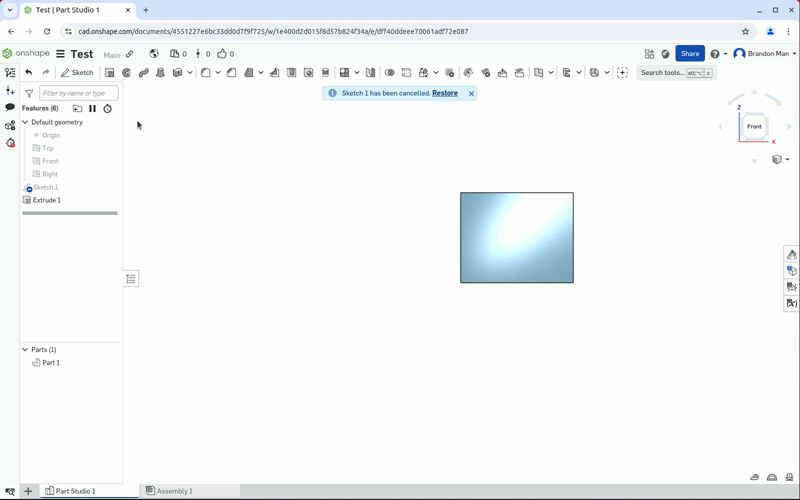
key(shift+h)
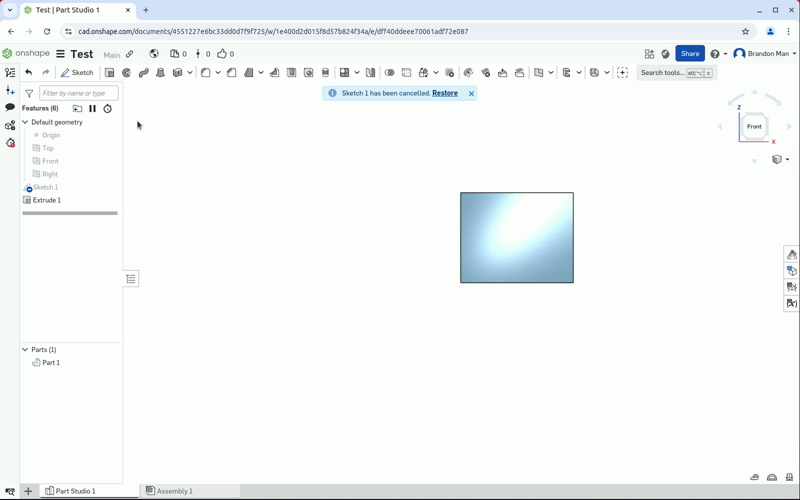
key(shift+h)
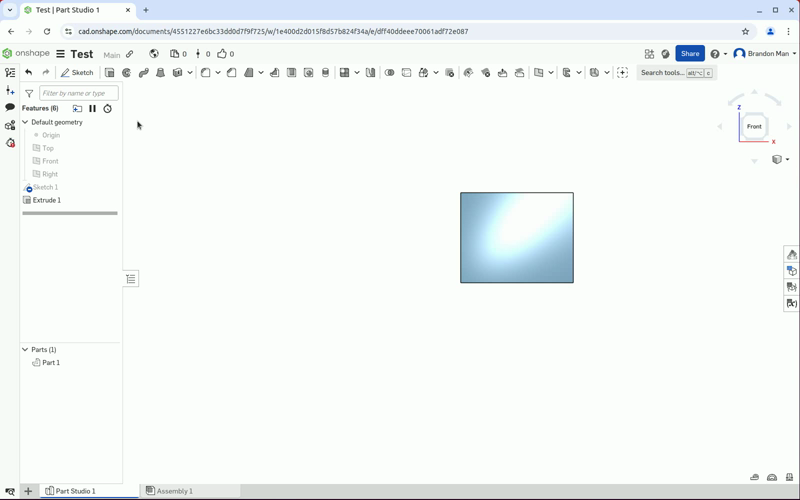
mouse_move(73, 189)
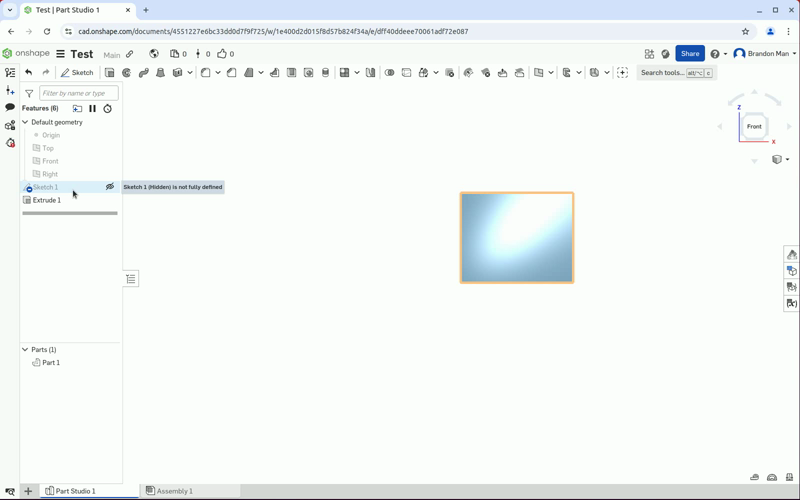
click(73, 189)
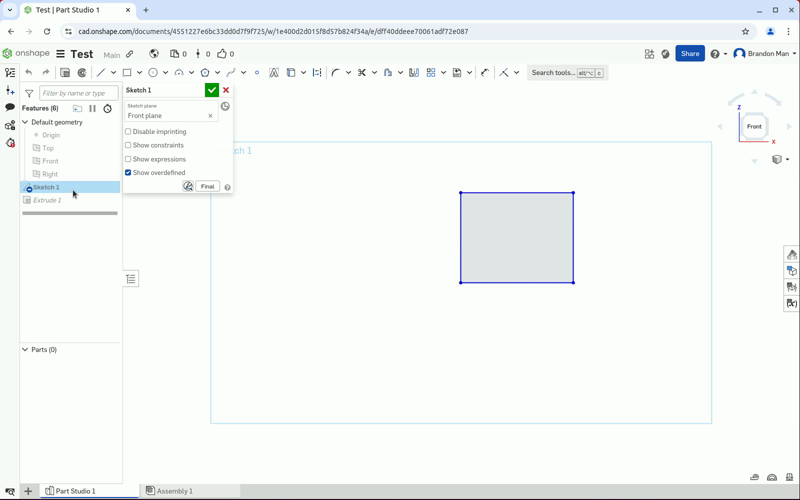
mouse_move(229, 92)
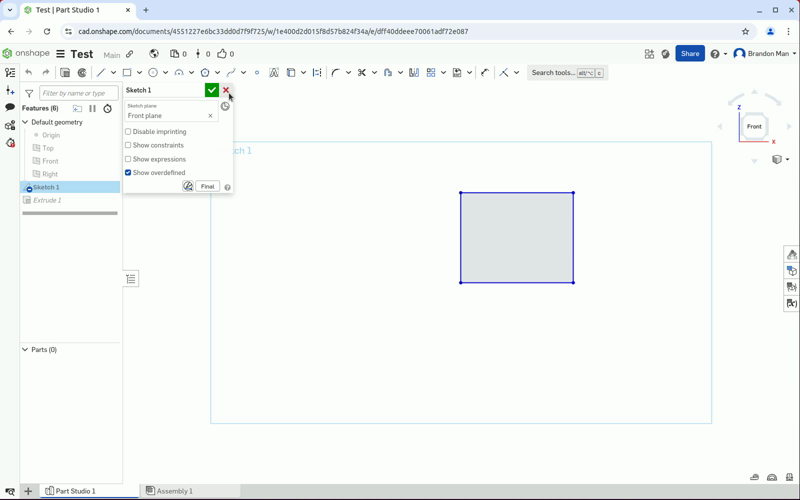
click(229, 92)
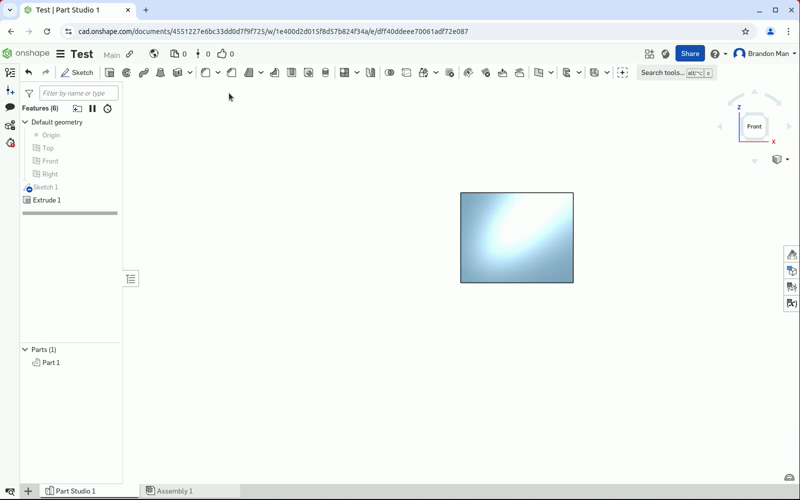
mouse_move(541, 75)
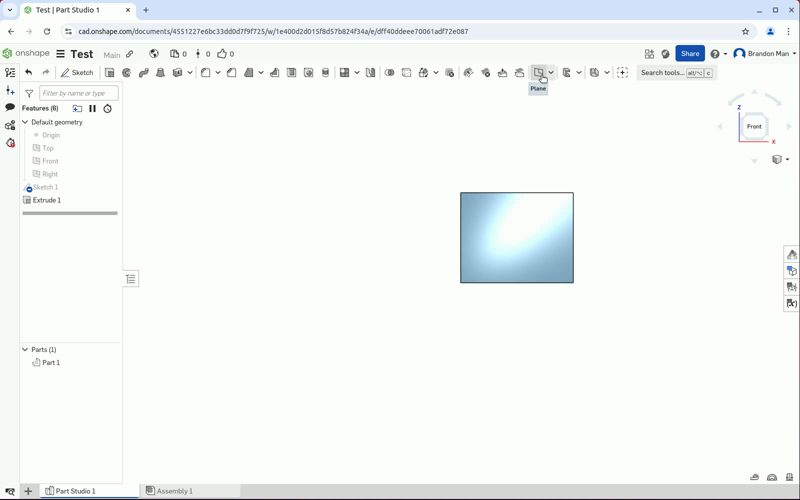
click(541, 75)
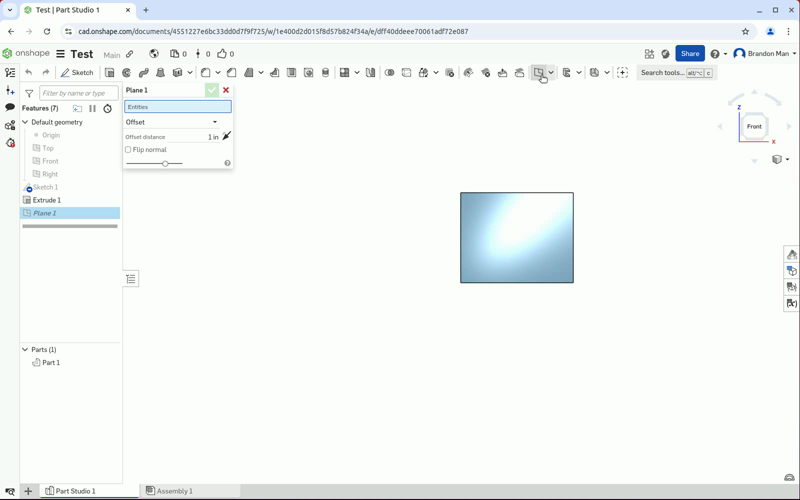
mouse_move(73, 163)
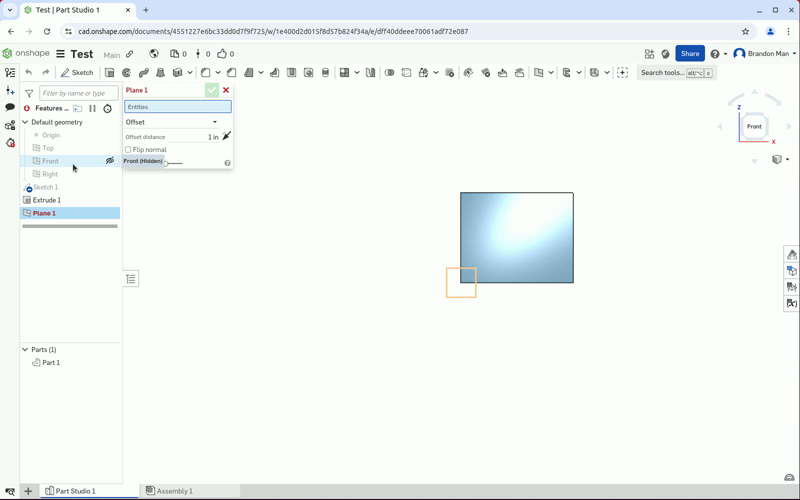
click(73, 163)
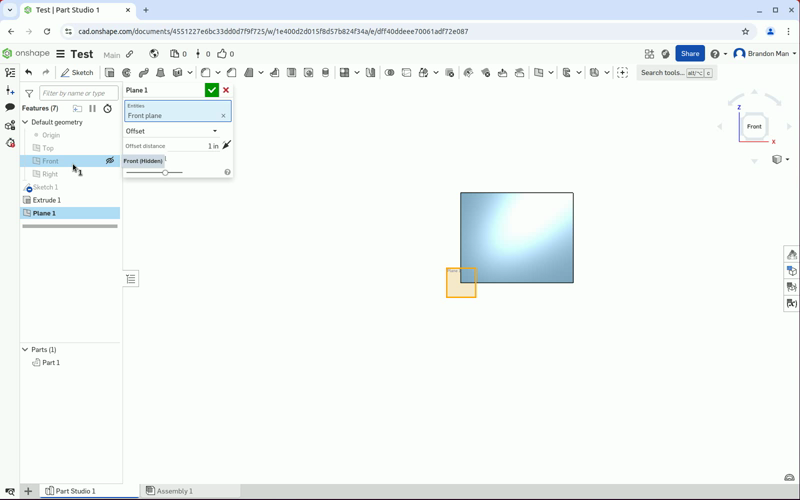
key(tab, 2)
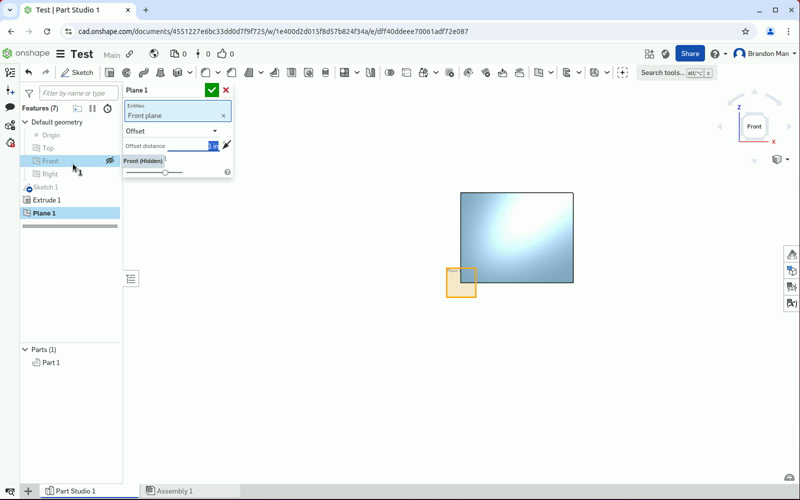
text(9.151)
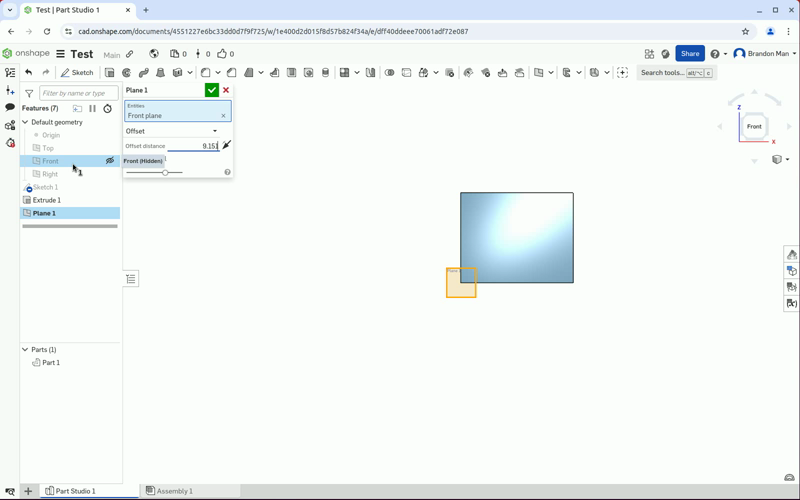
key(enter, 2)
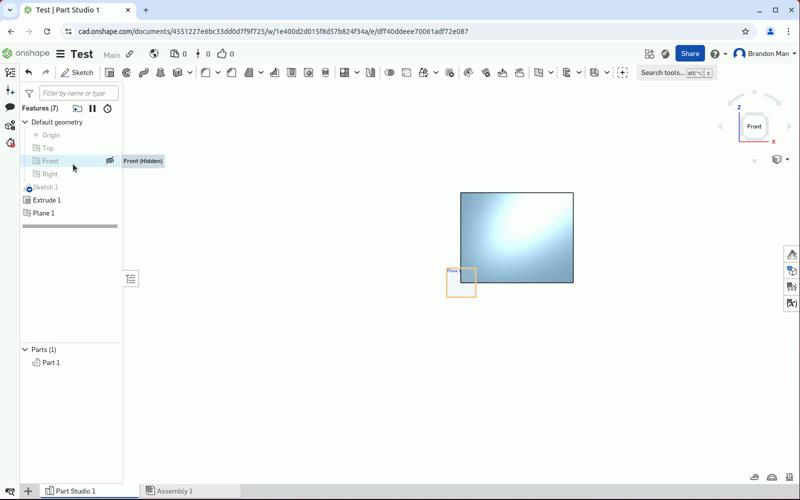
key(shift+s)
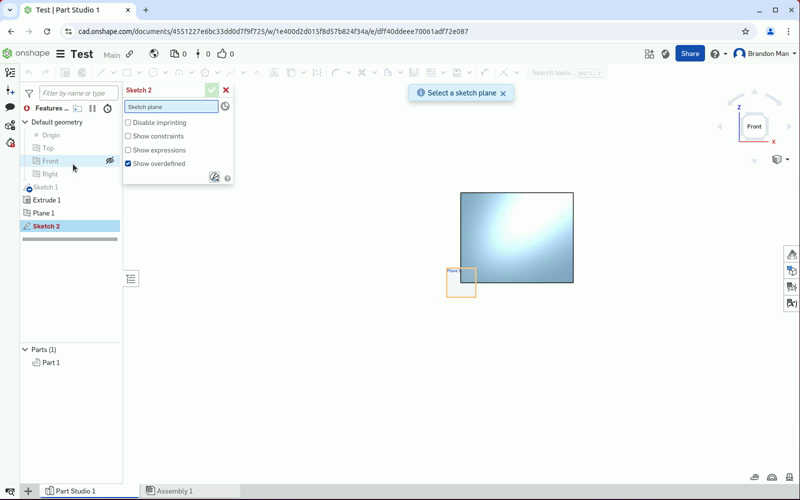
mouse_move(73, 215)
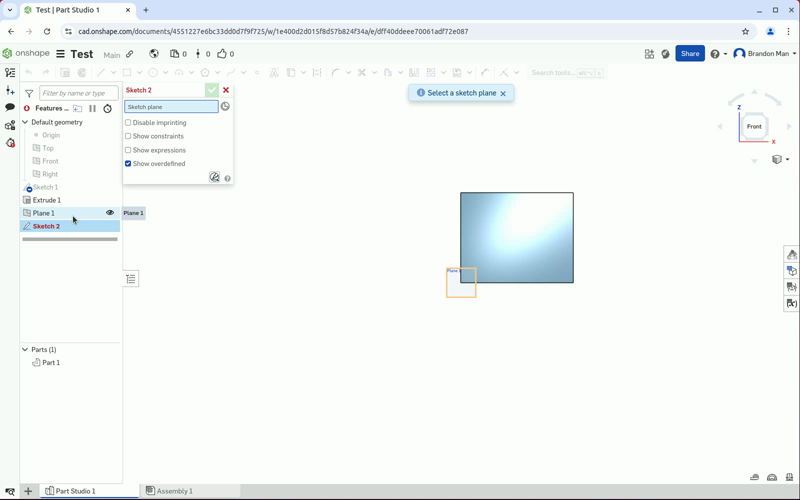
click(73, 215)
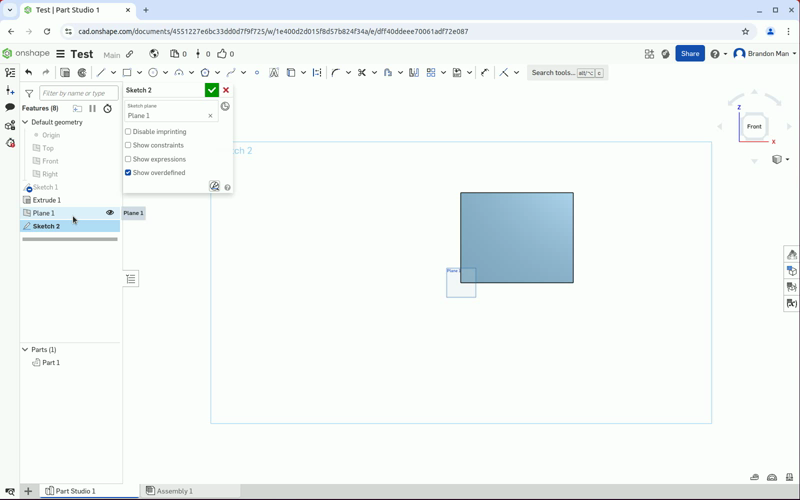
mouse_move(73, 352)
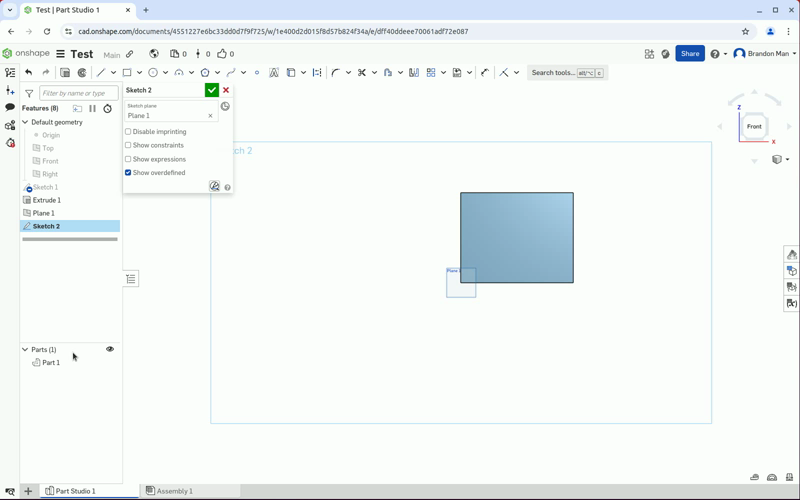
key(y)
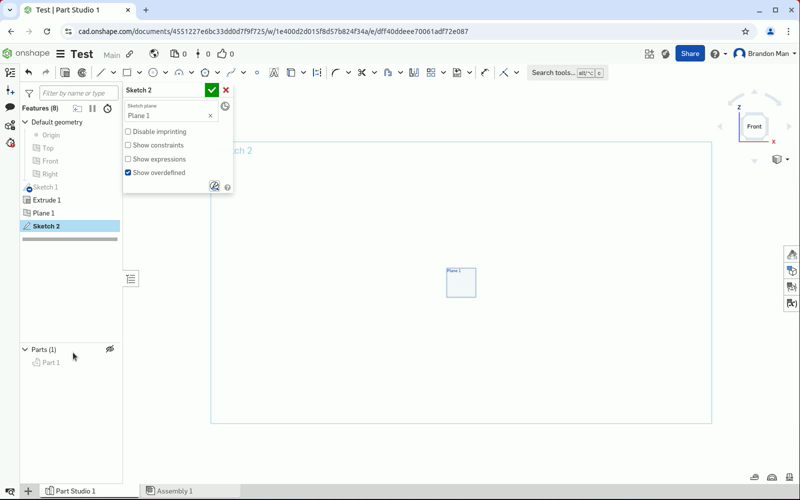
key(l)
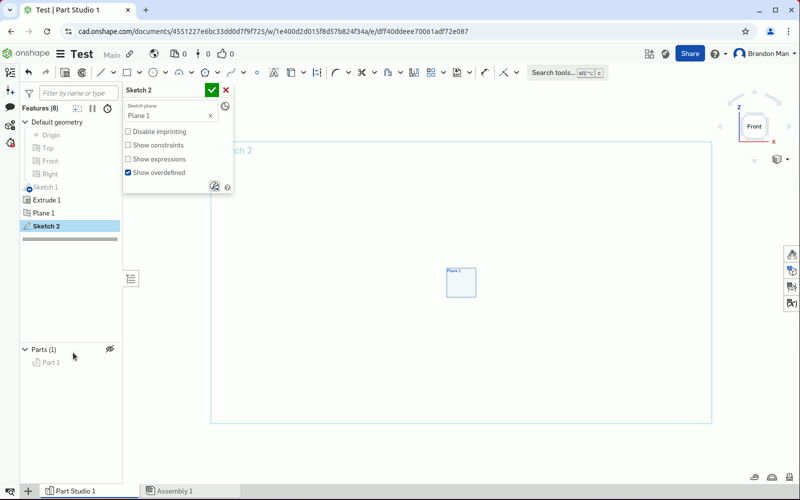
key_down(shift)
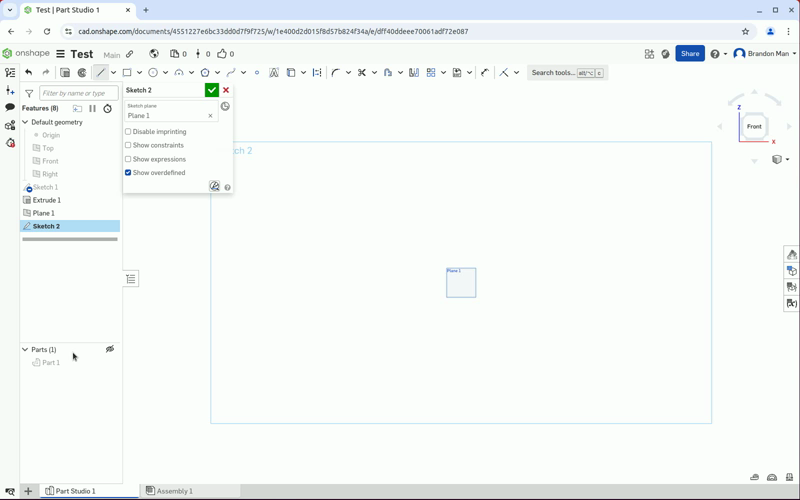
mouse_move(483, 282)
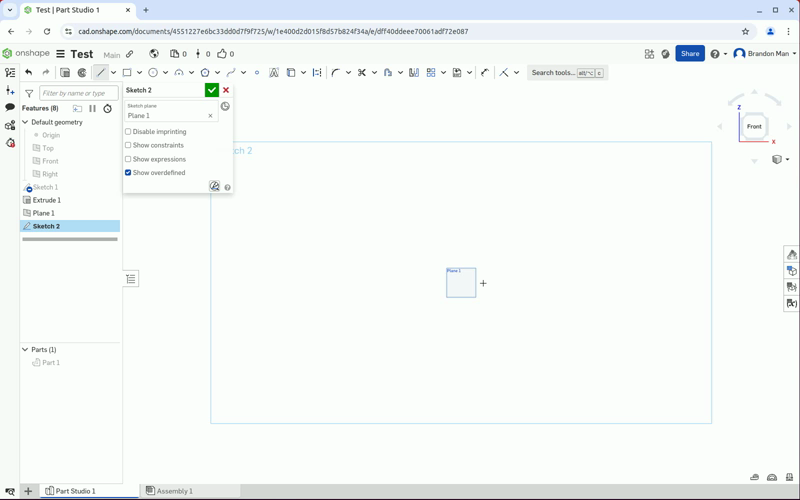
click(483, 282)
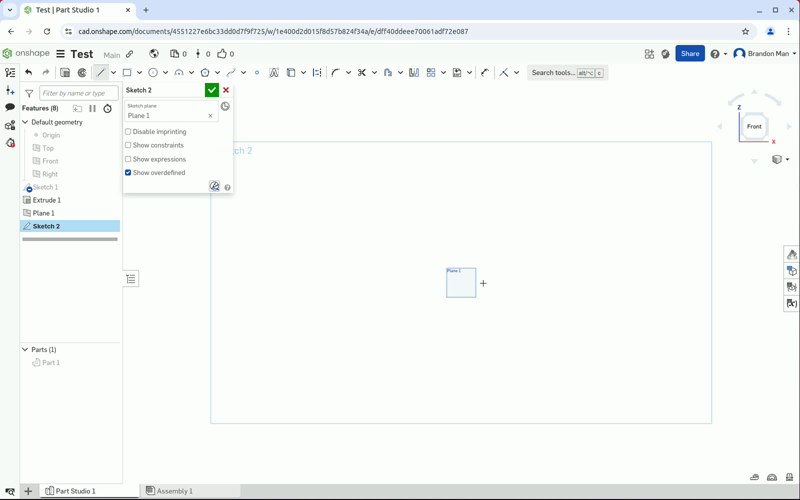
key_up(shift)
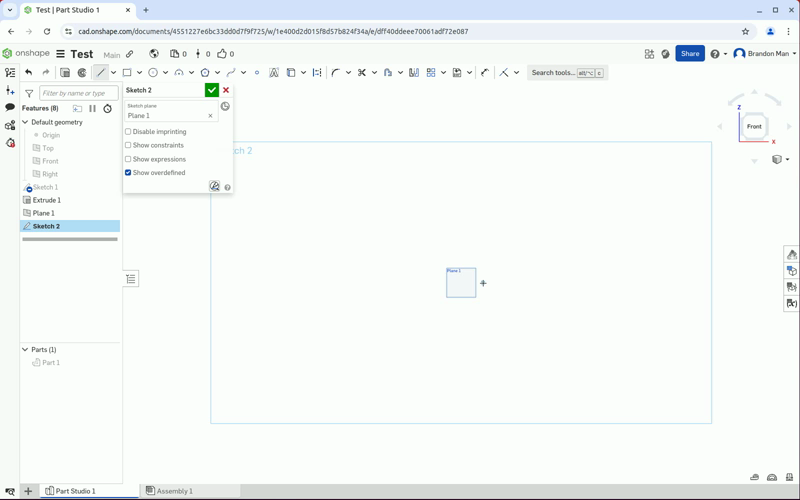
key_down(shift)
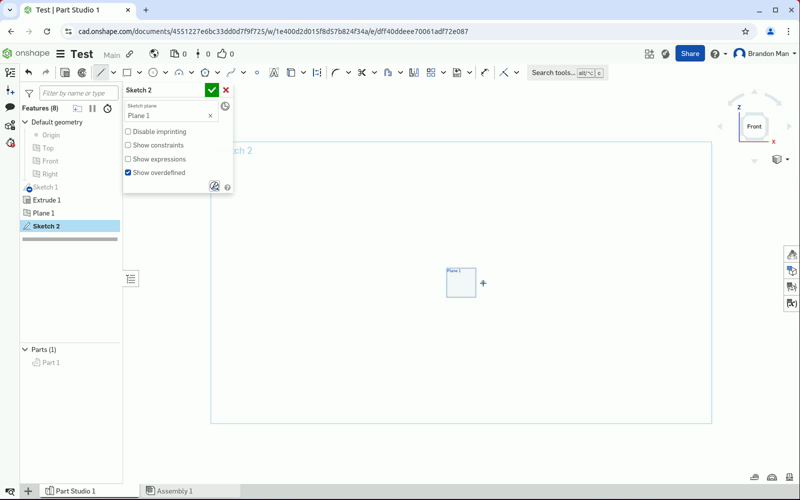
mouse_move(551, 282)
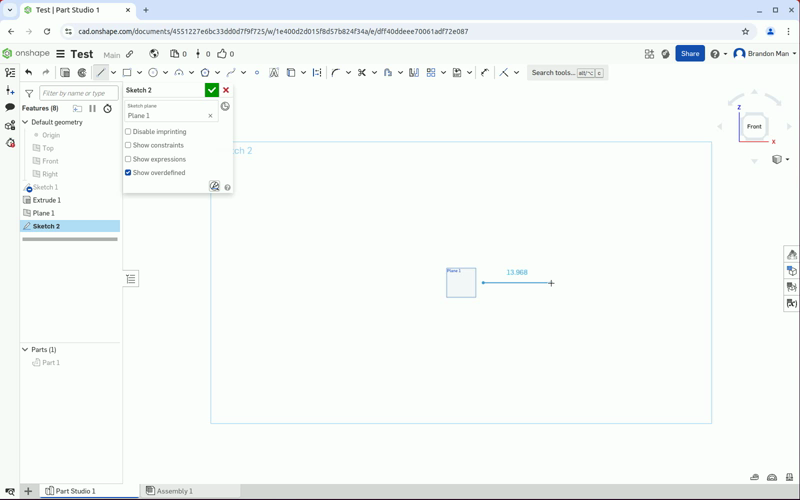
click(551, 282)
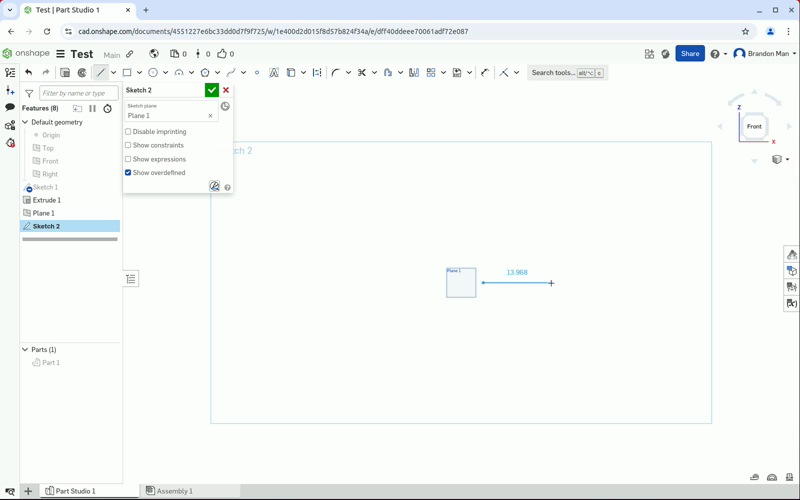
key_up(shift)
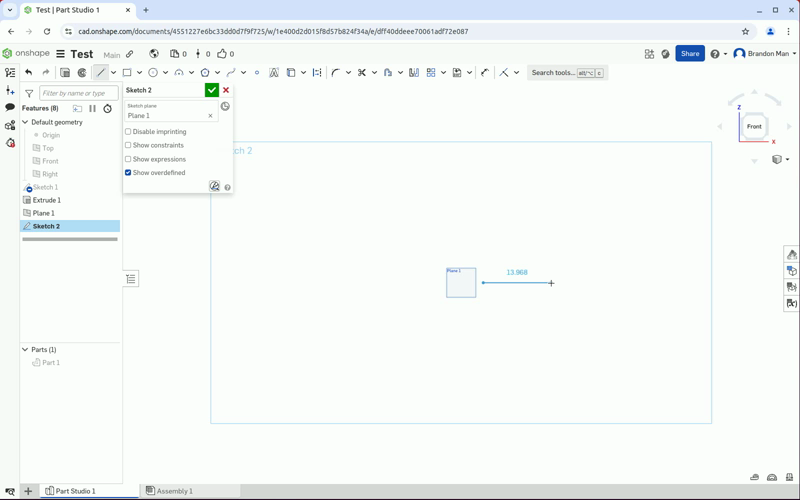
key_down(shift)
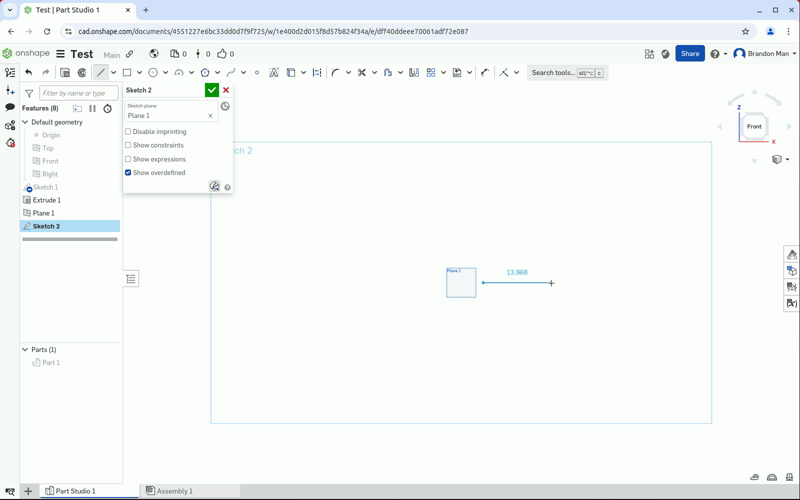
mouse_move(581, 282)
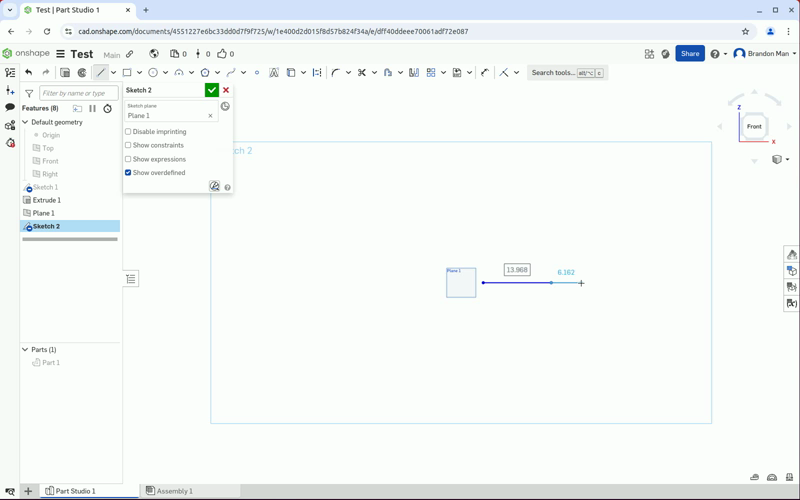
mouse_move(551, 237)
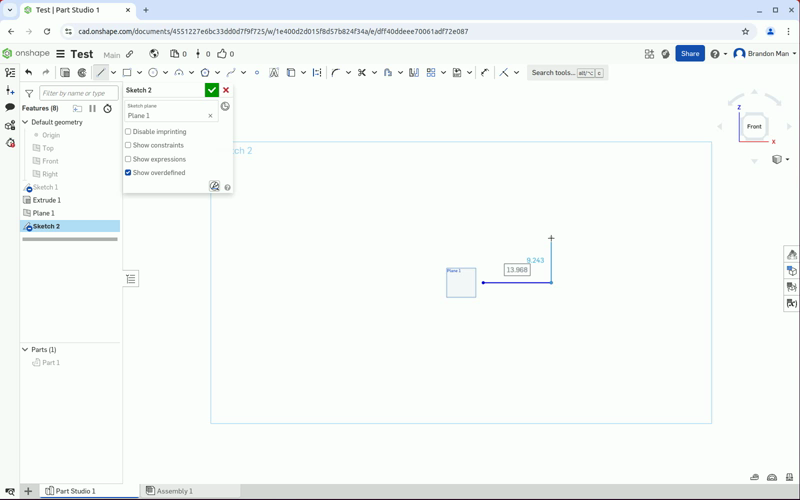
click(551, 237)
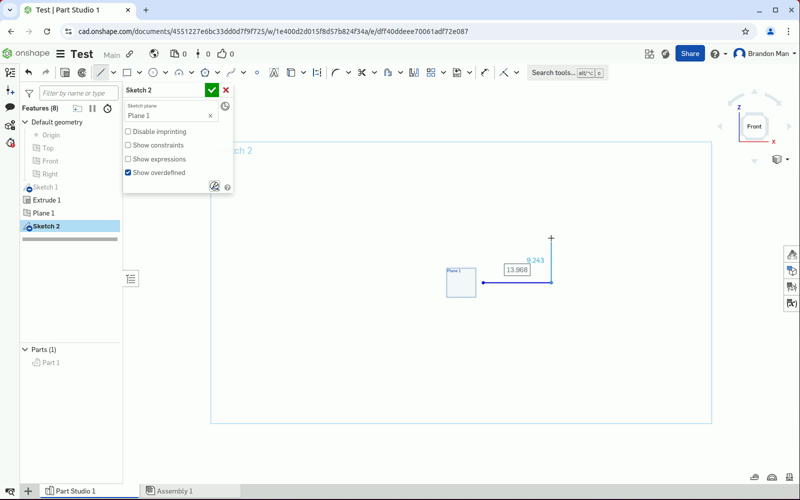
key_up(shift)
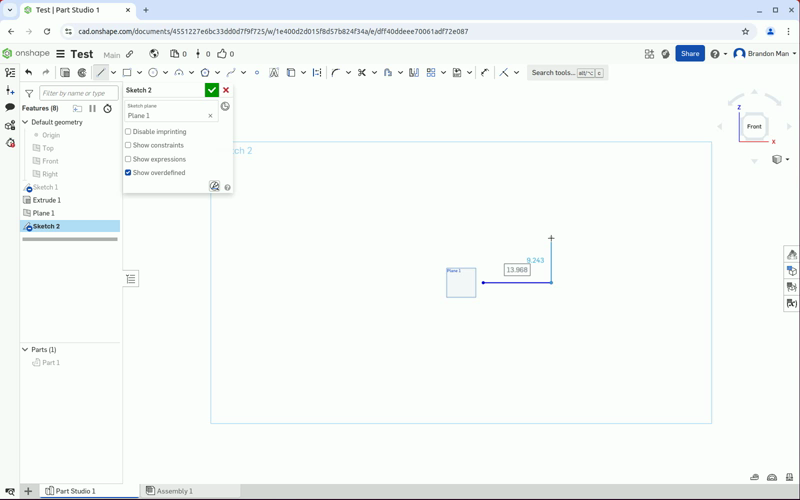
key_down(shift)
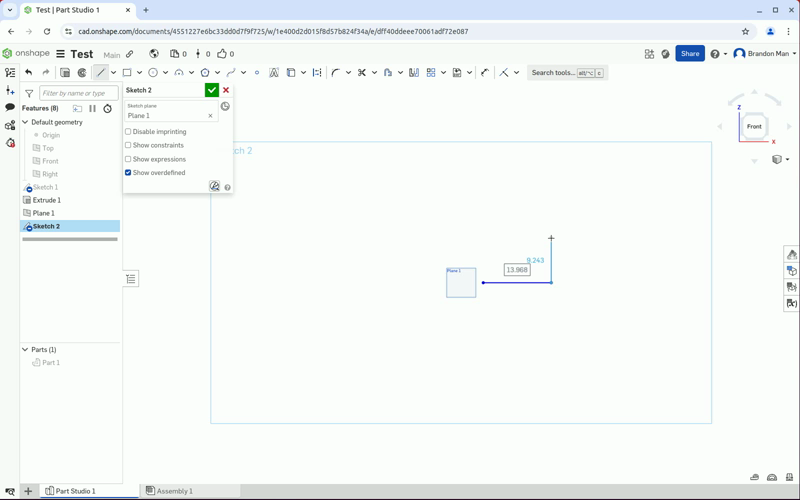
mouse_move(483, 282)
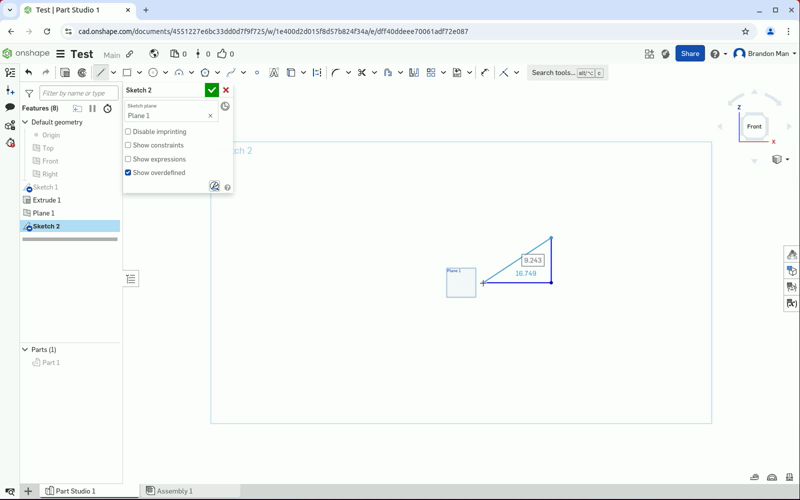
key_up(shift)
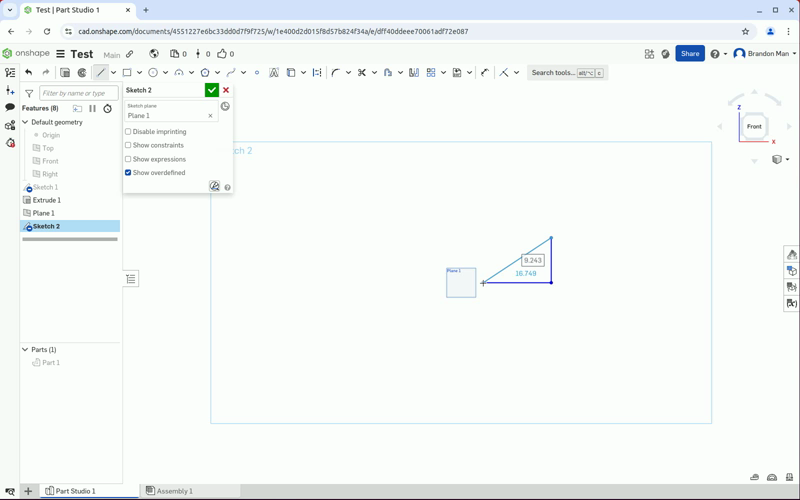
click(483, 282)
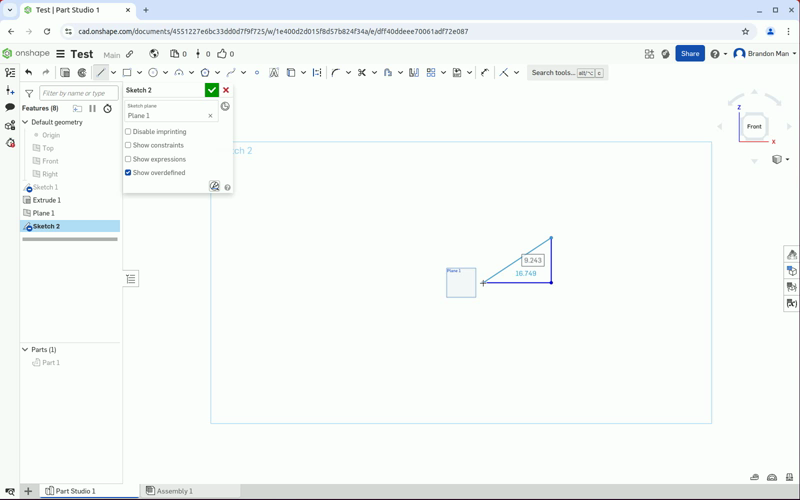
key(esc)
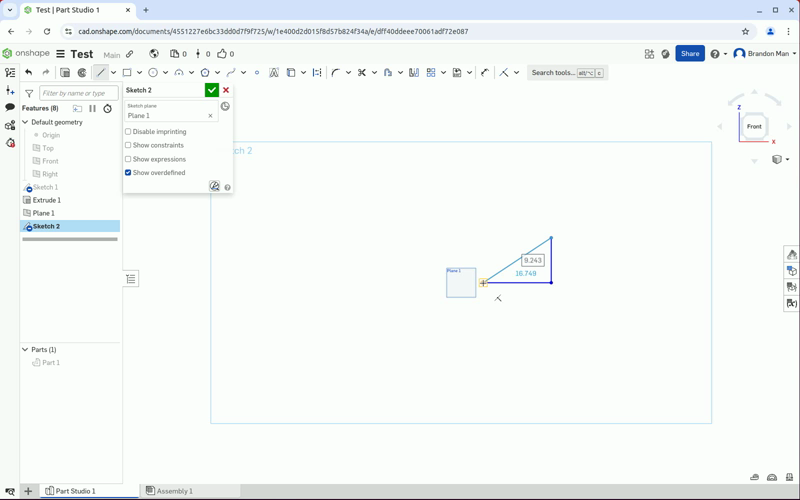
mouse_move(544, 246)
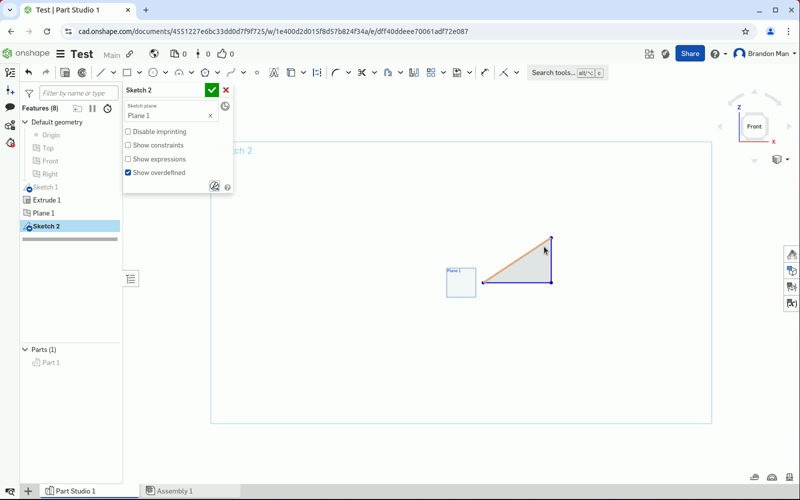
scroll(6)
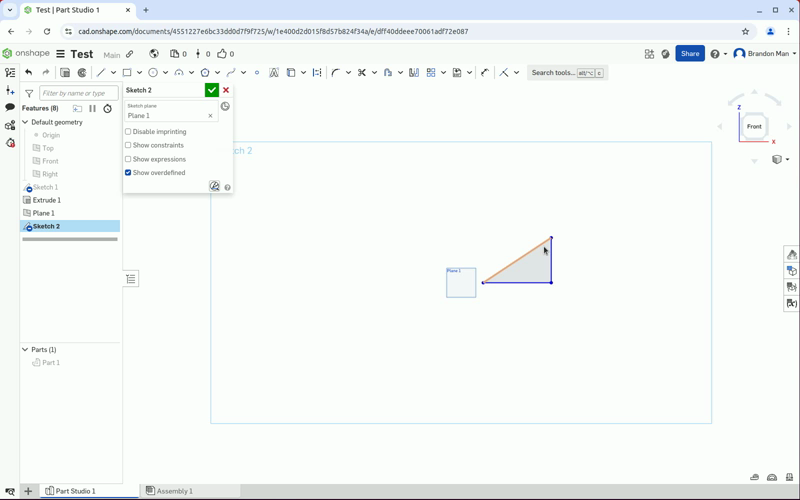
scroll(6)
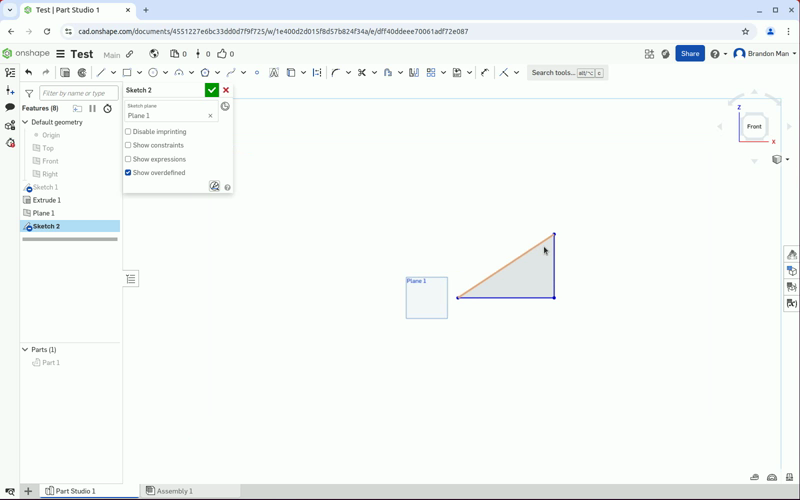
scroll(6)
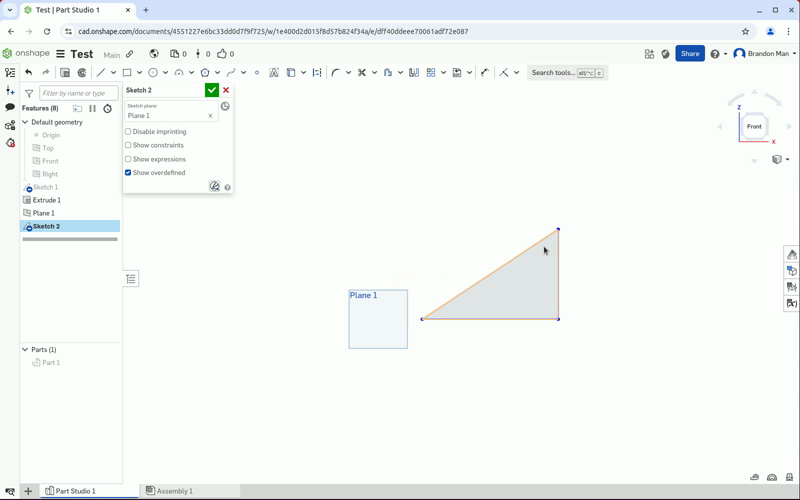
scroll(6)
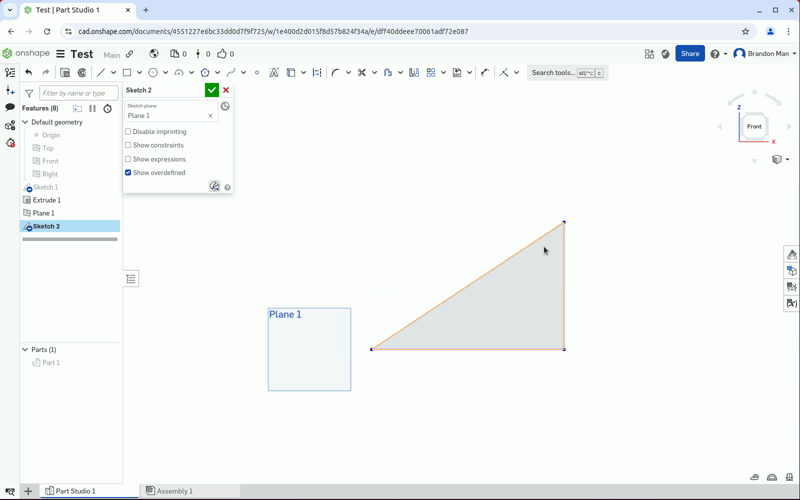
scroll(6)
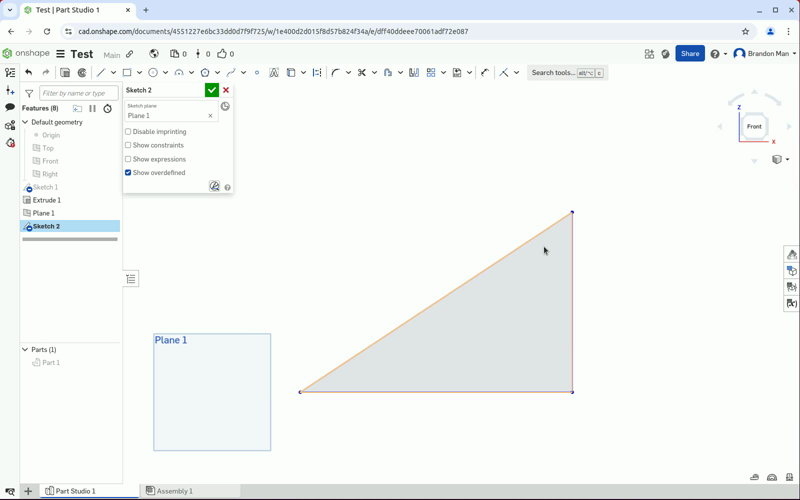
scroll(6)
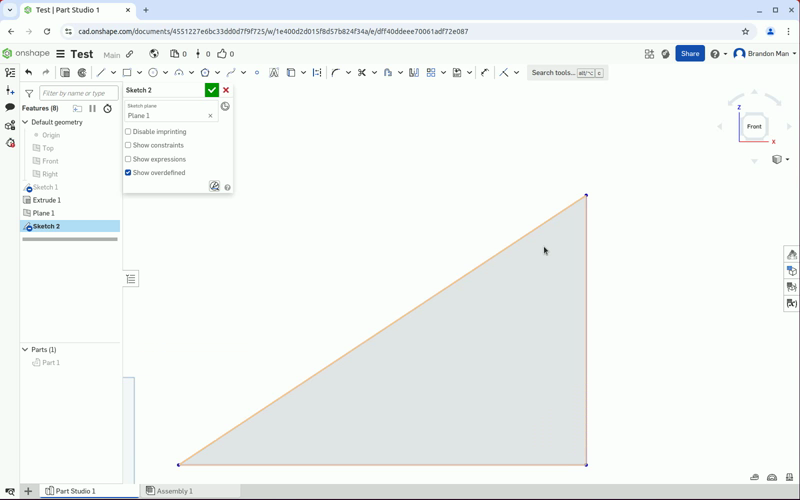
scroll(6)
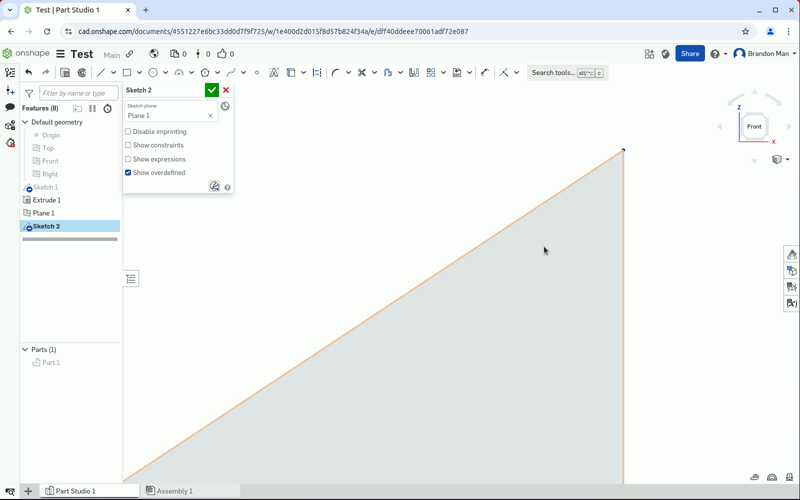
click(544, 246)
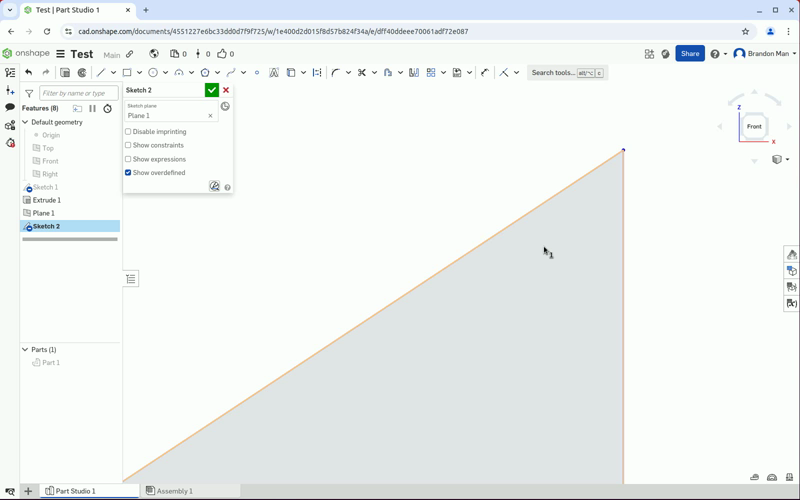
scroll(-6)
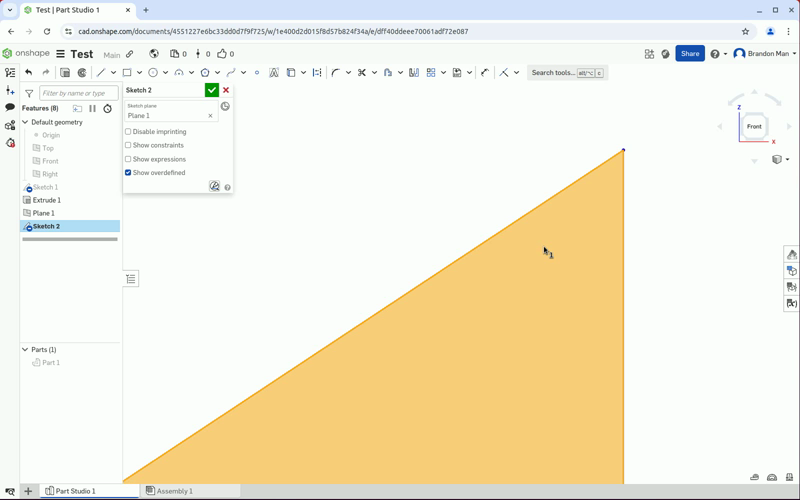
scroll(-6)
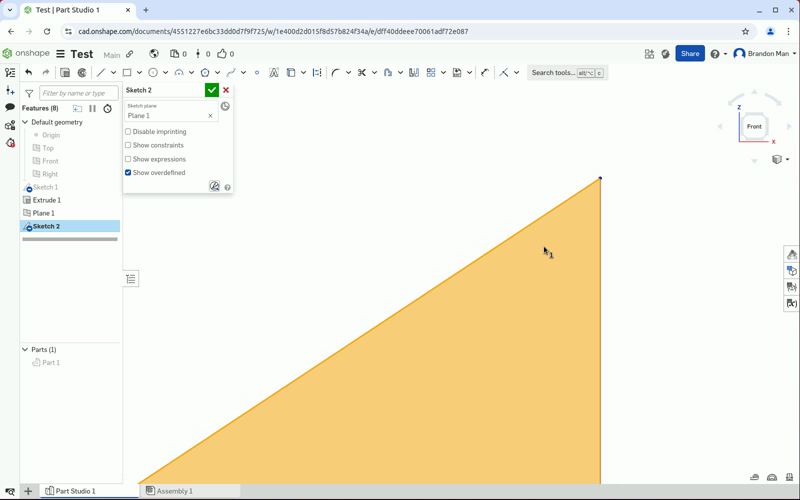
scroll(-6)
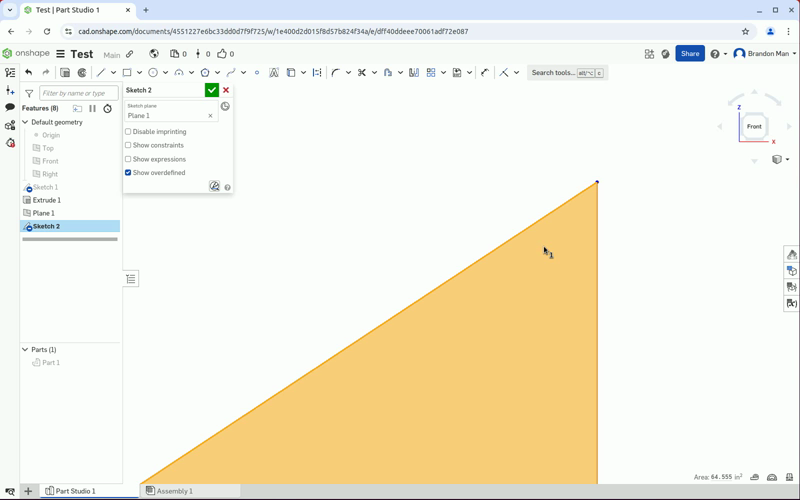
scroll(-6)
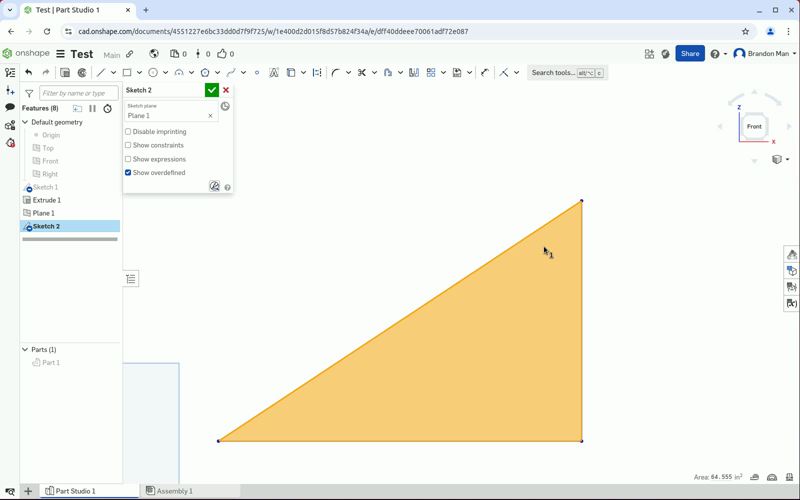
scroll(-6)
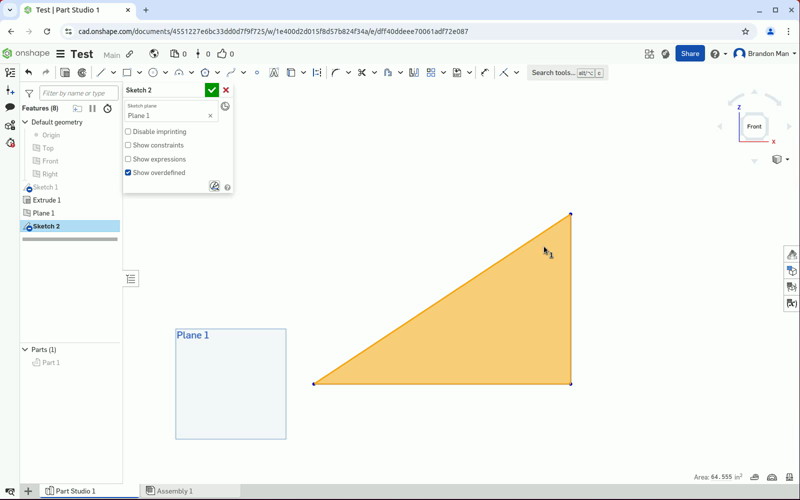
scroll(-6)
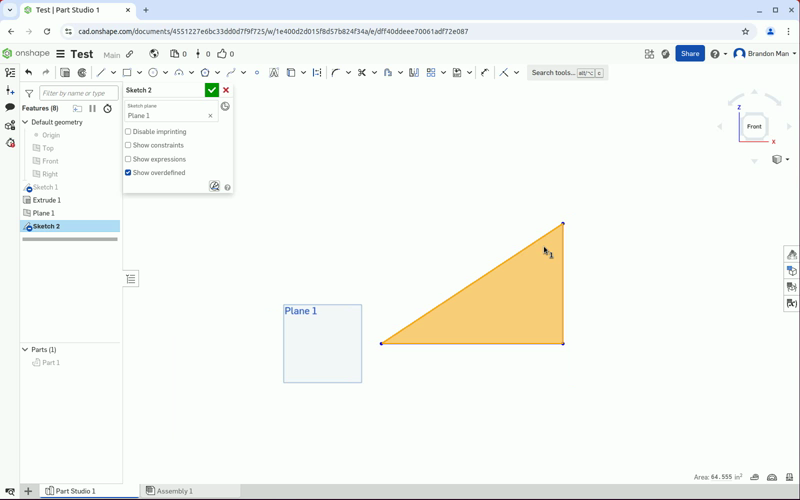
scroll(-6)
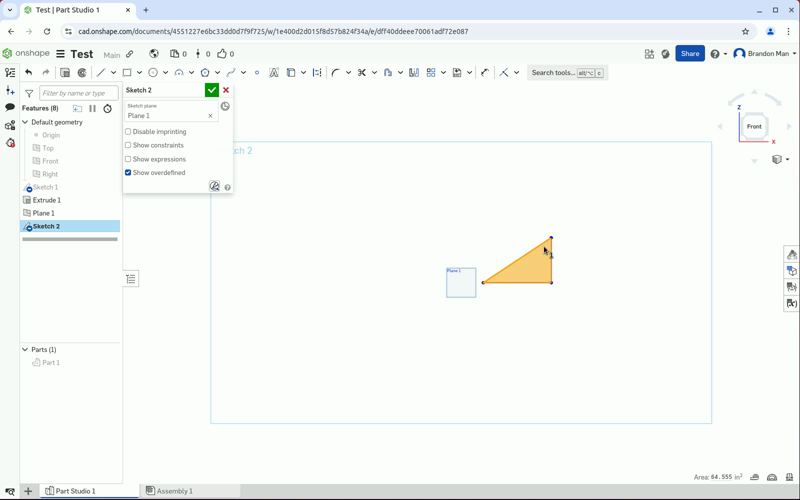
mouse_move(73, 352)
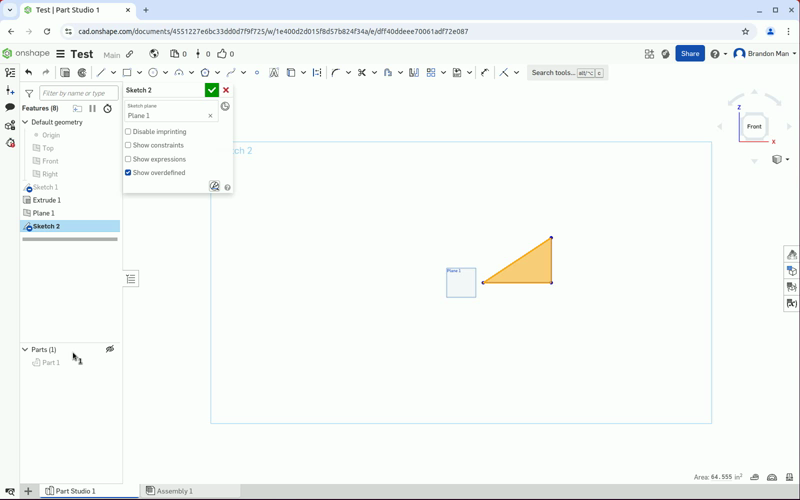
key(shift+y)
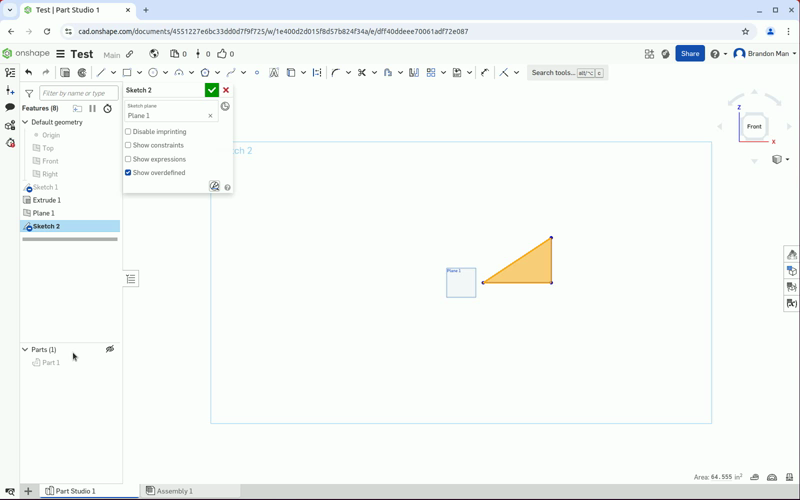
key(shift+e)
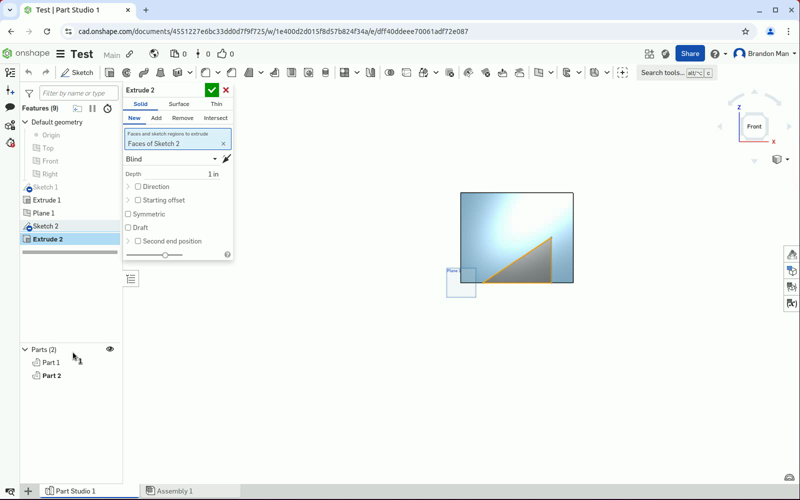
mouse_move(143, 106)
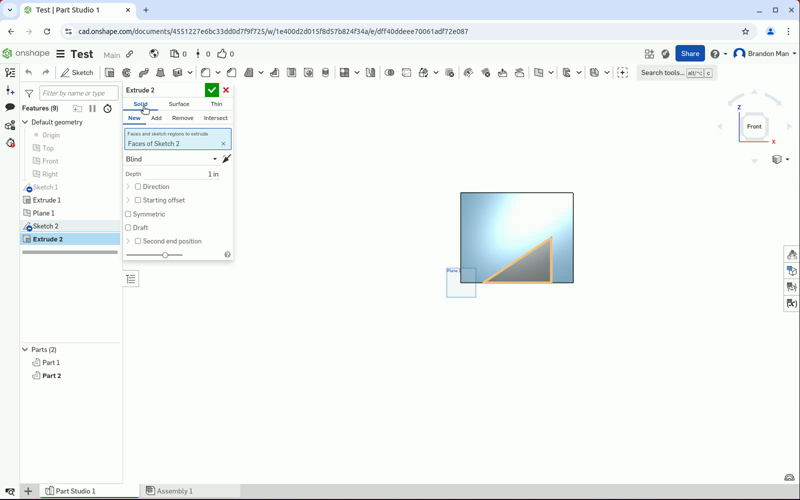
click(143, 106)
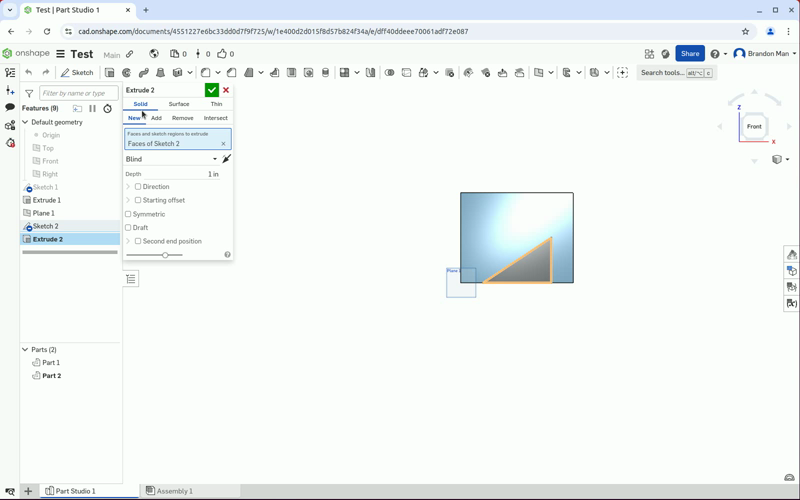
mouse_move(137, 120)
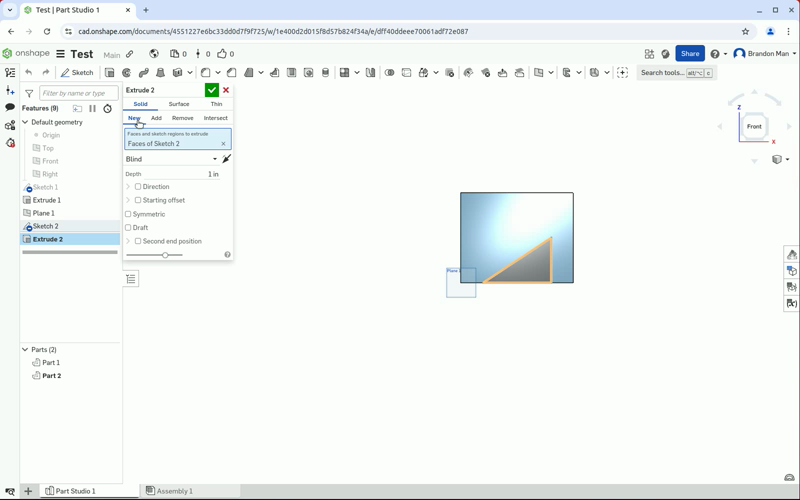
click(137, 120)
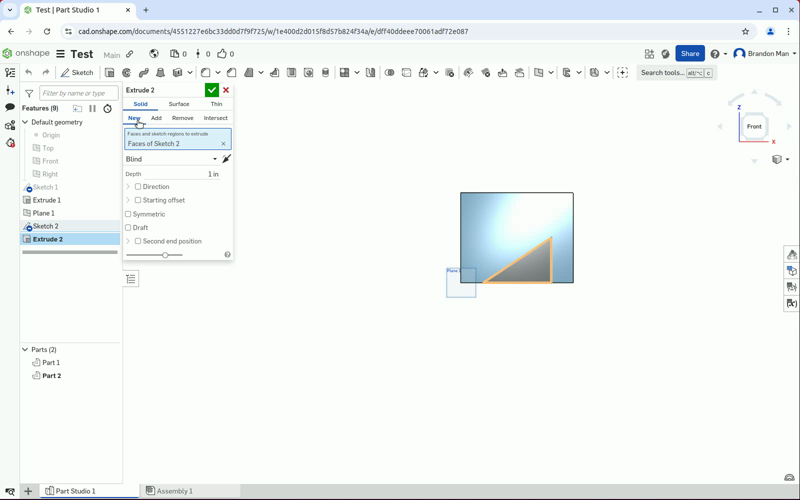
key(tab, 4)
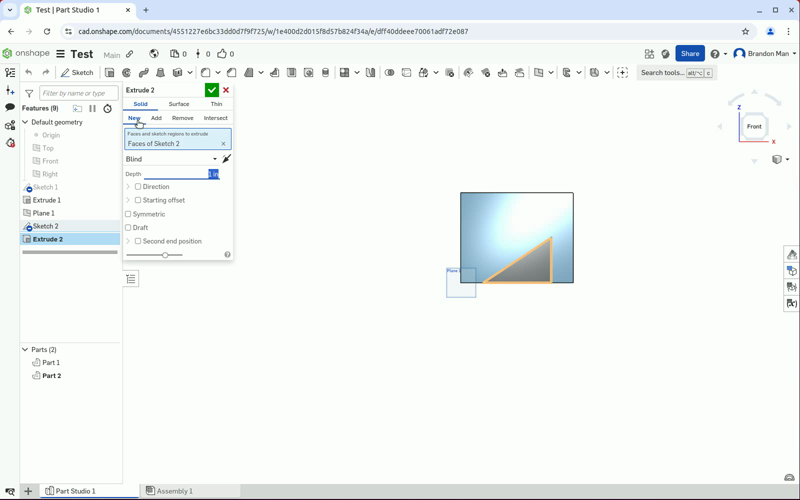
text(9.147)
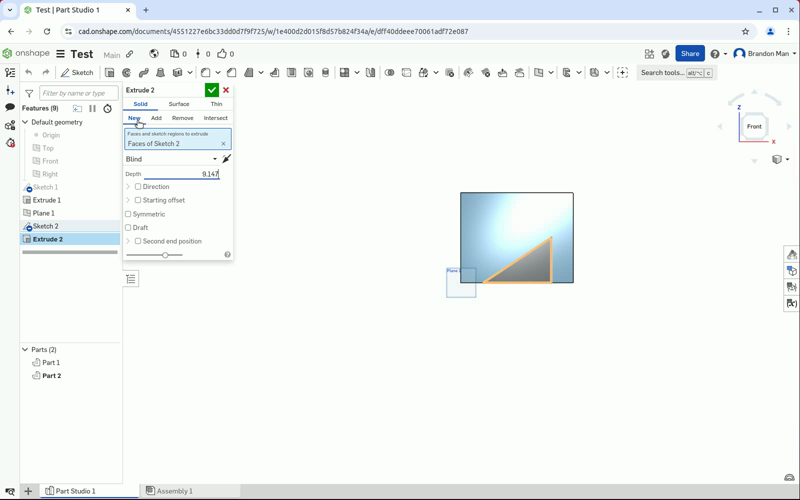
key(enter)
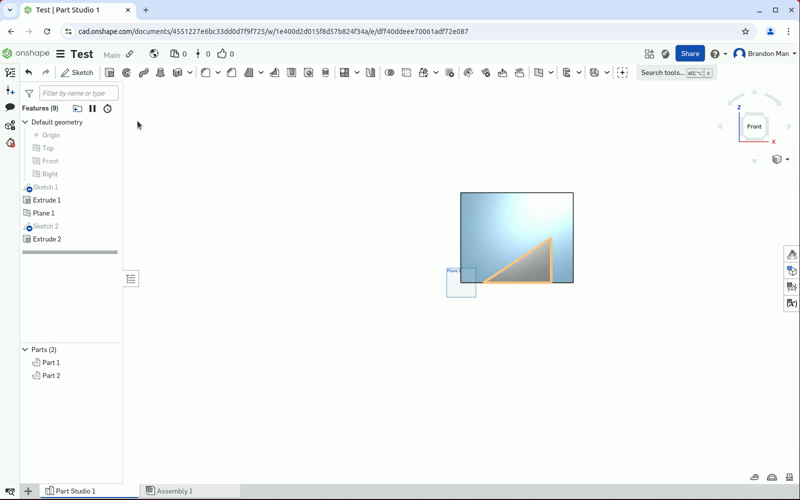
key(shift+h)
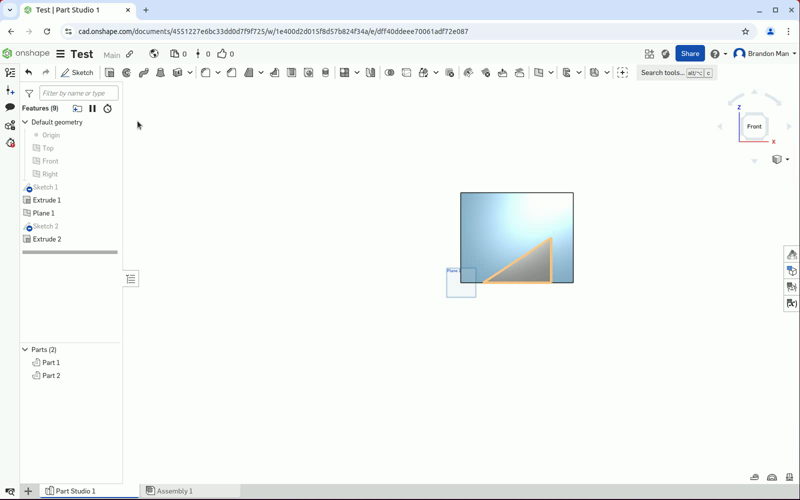
key(shift+h)
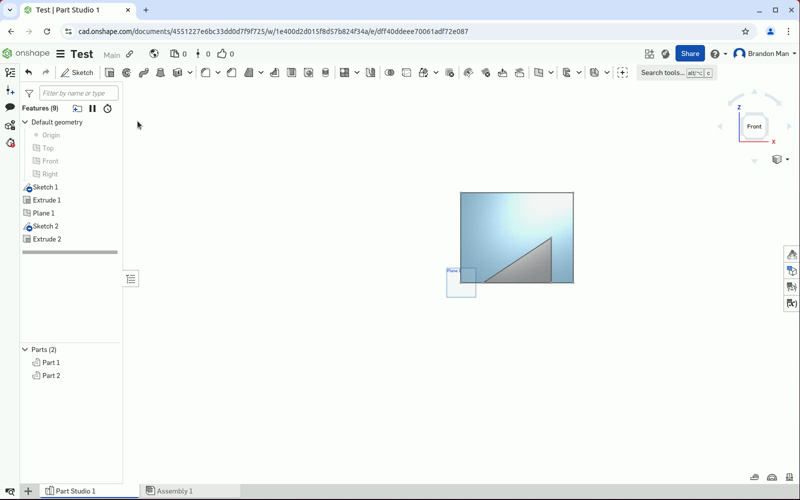
key(shift+7)
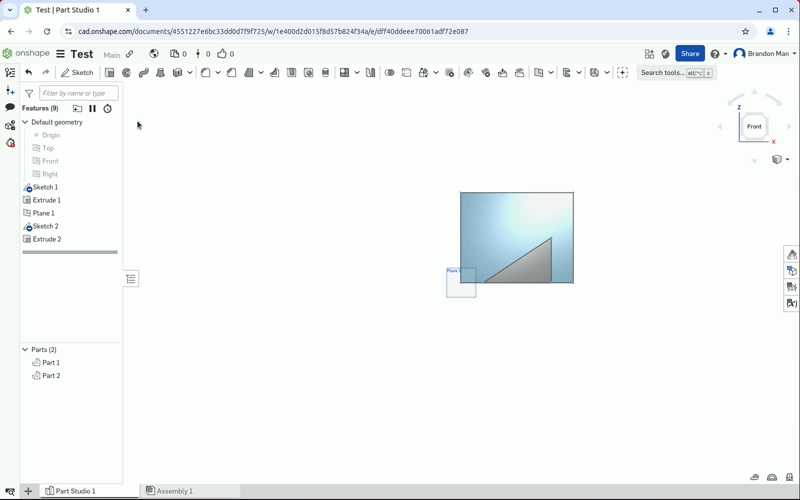
key(left, 2)
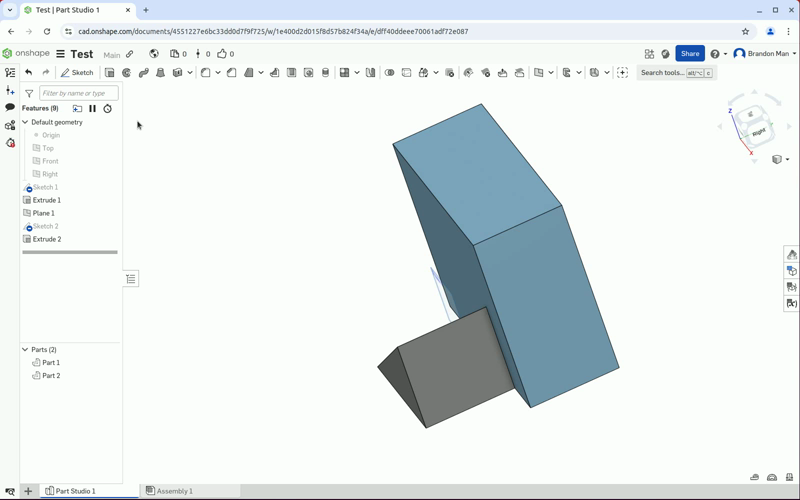
key(down, 2)
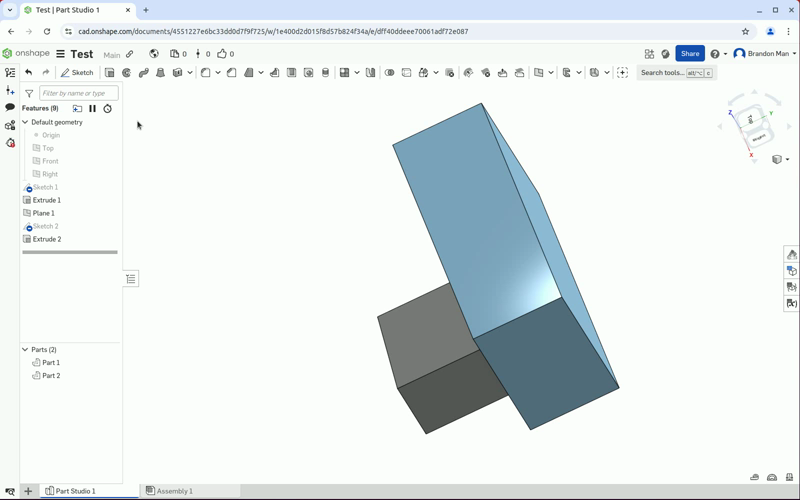
key(up, 2)
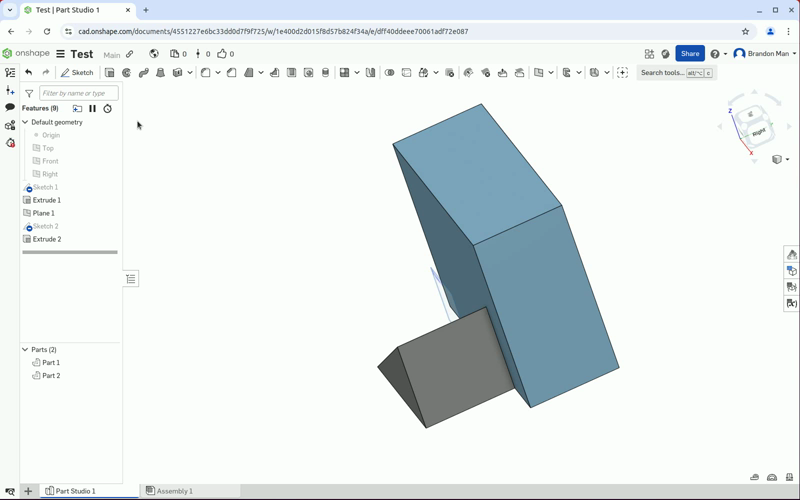
key(right, 2)
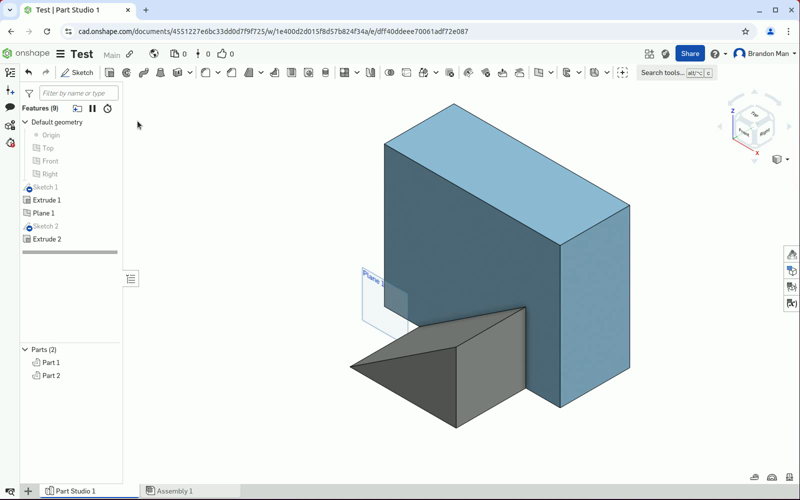
mouse_move(73, 189)
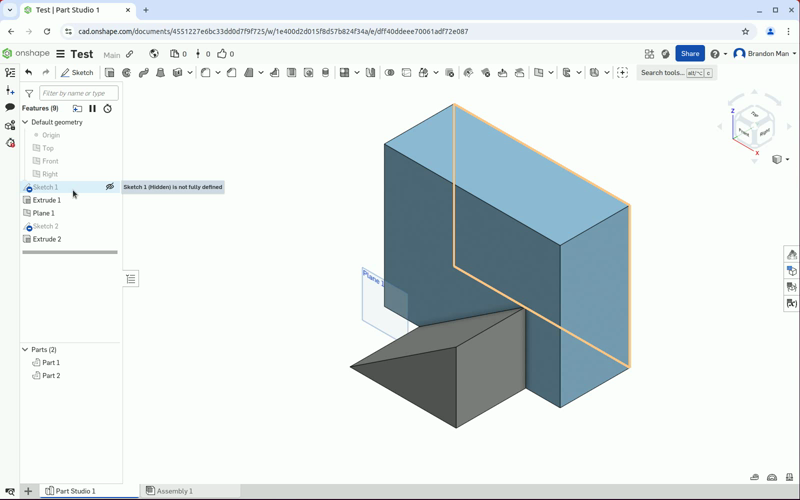
click(73, 189)